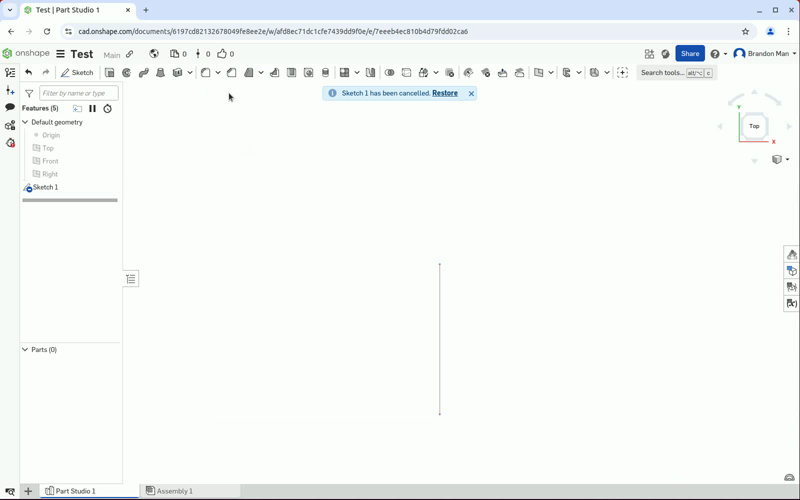
key(shift+h)
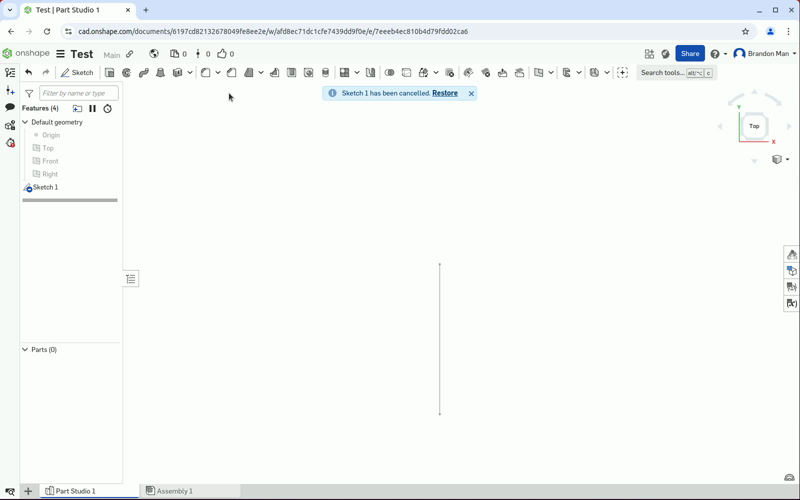
key(shift+s)
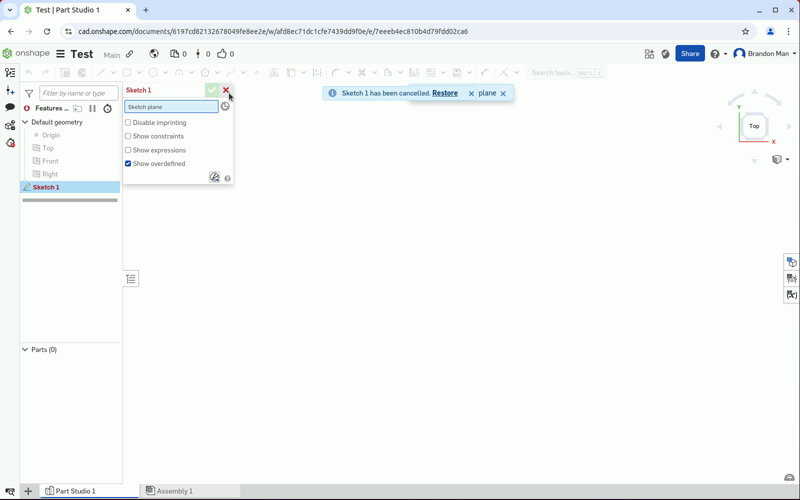
mouse_move(73, 150)
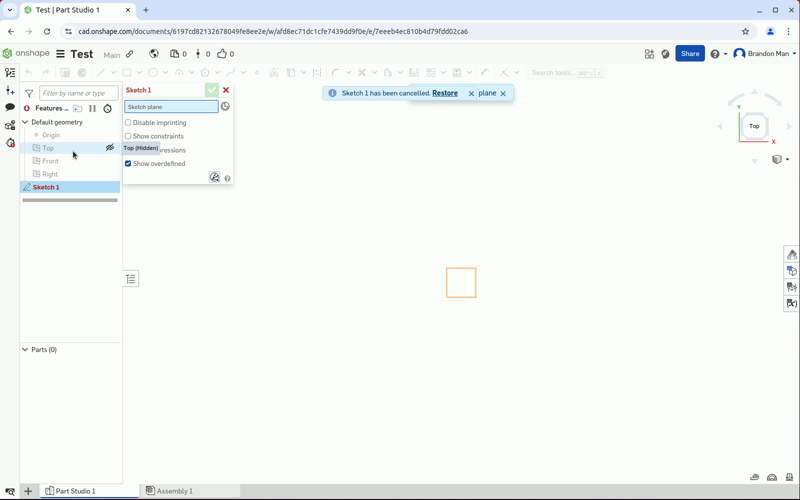
click(73, 150)
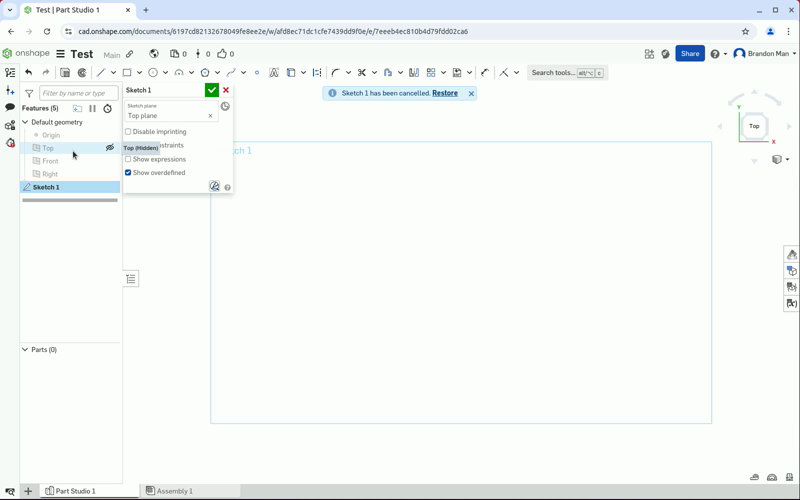
mouse_move(73, 352)
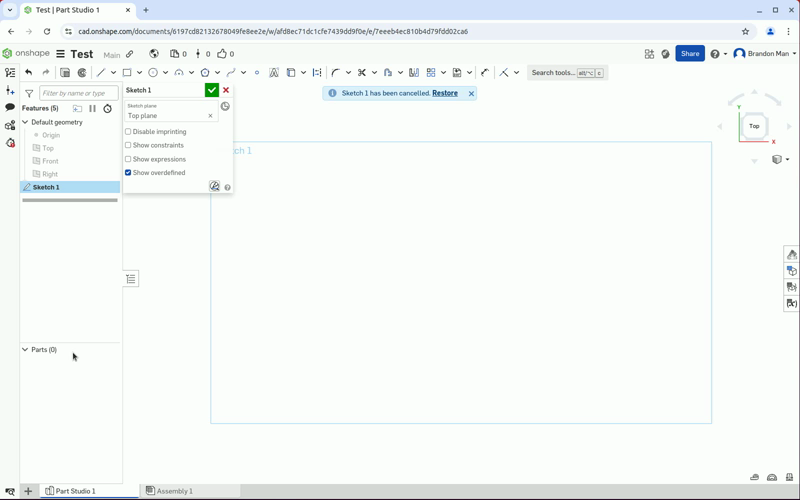
key(y)
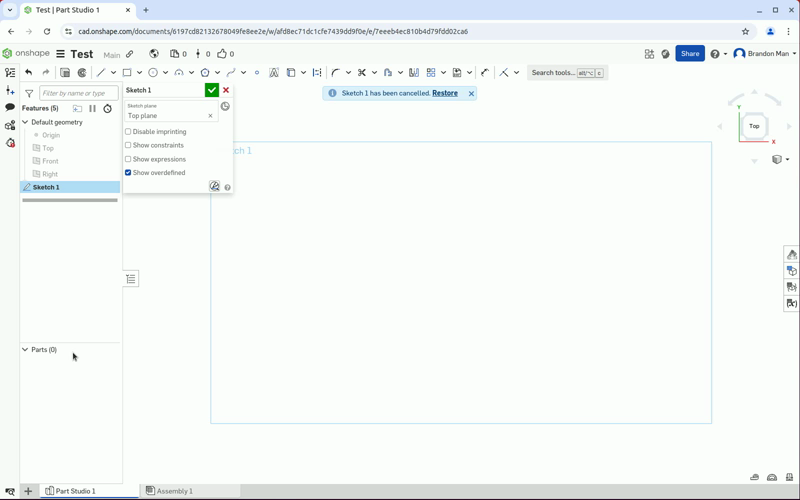
key(l)
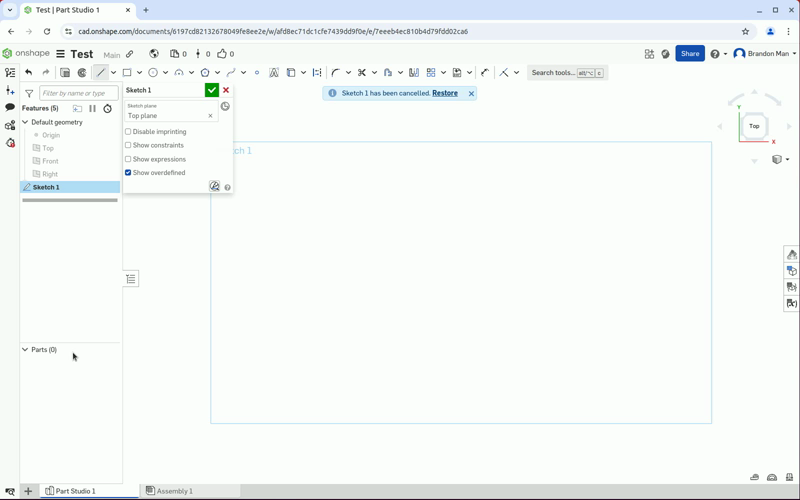
key_down(shift)
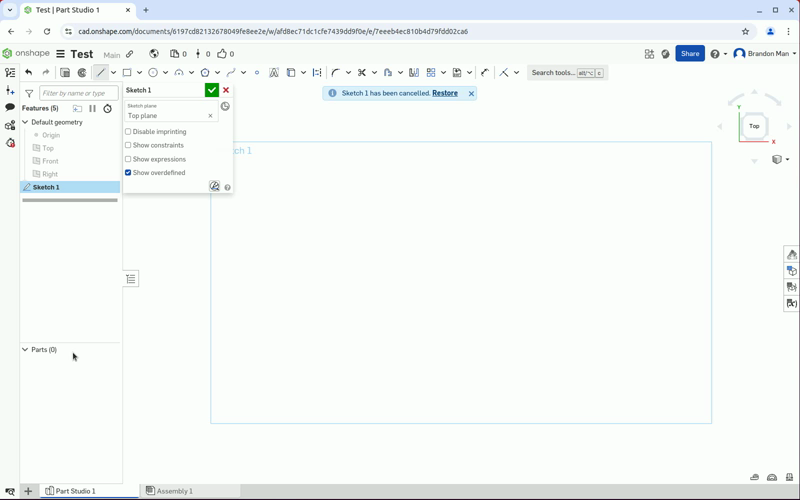
mouse_move(412, 347)
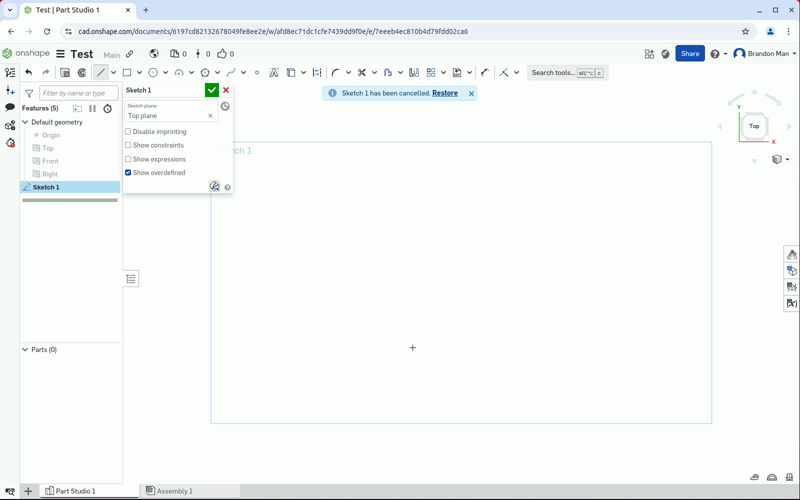
click(412, 347)
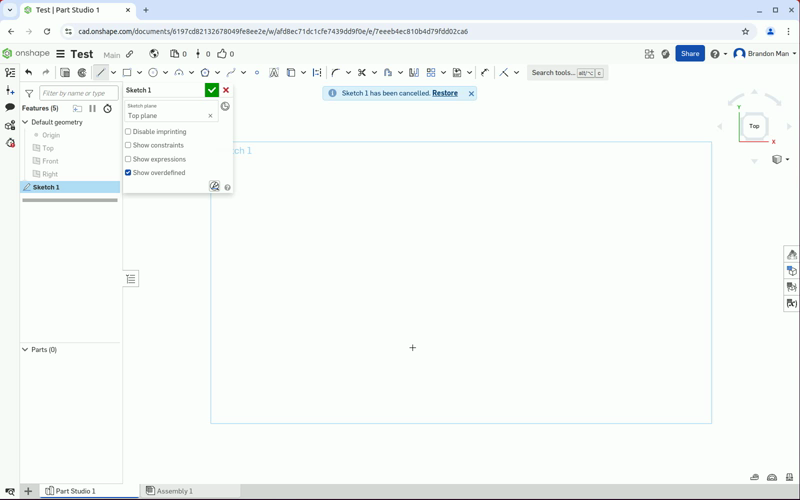
key_up(shift)
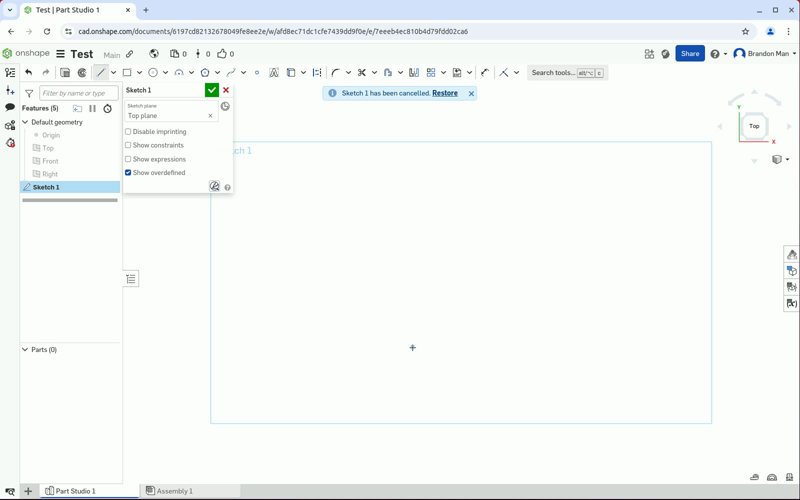
key_down(shift)
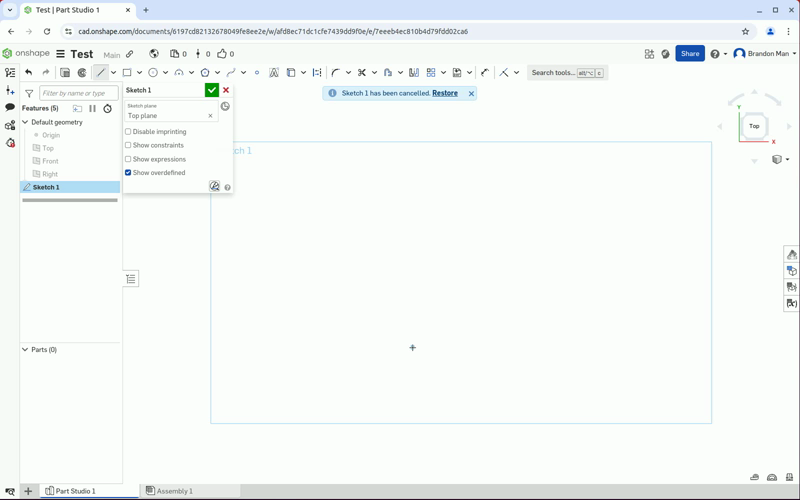
mouse_move(508, 347)
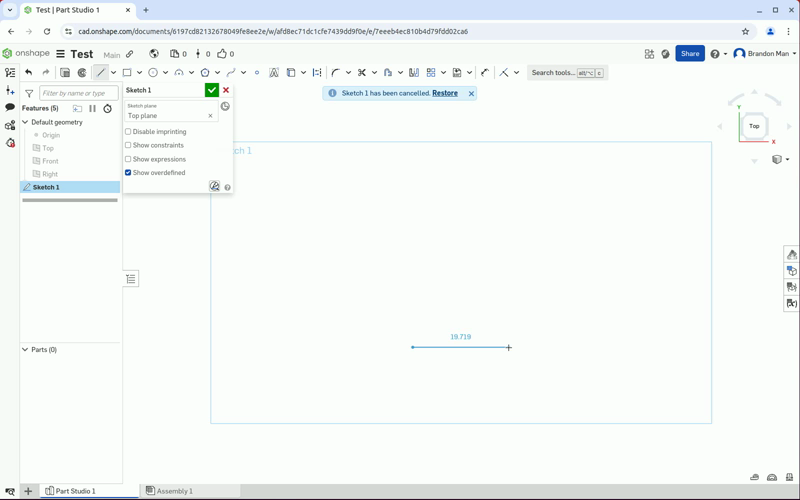
click(508, 347)
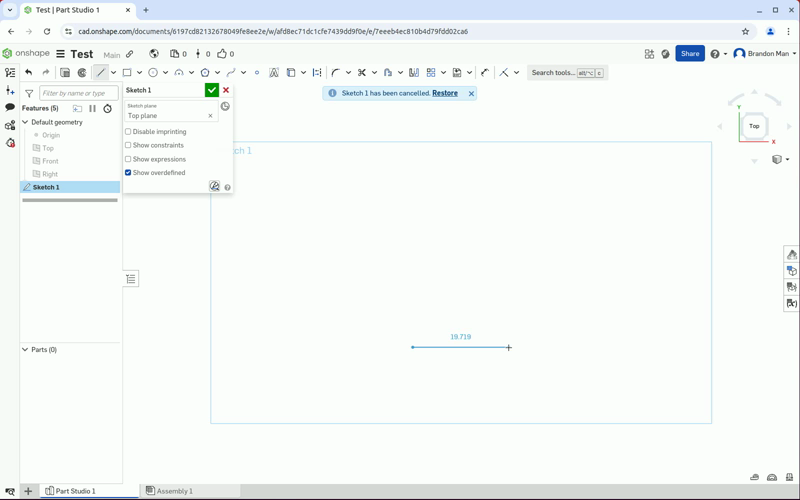
key_up(shift)
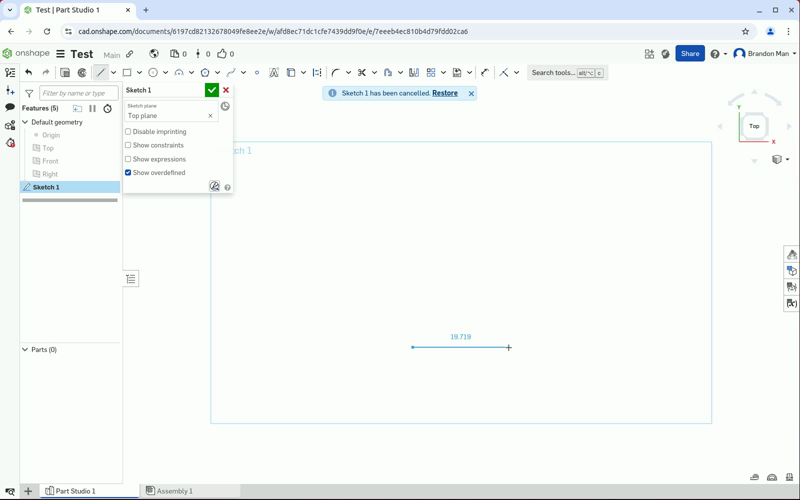
key(esc)
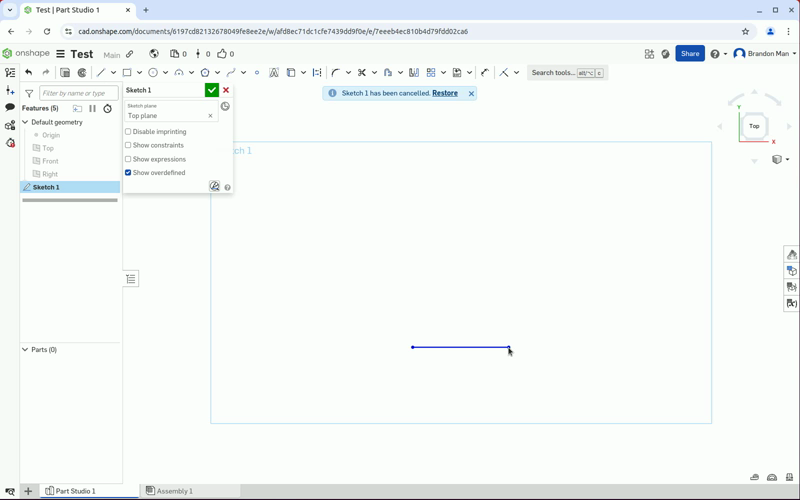
key(a)
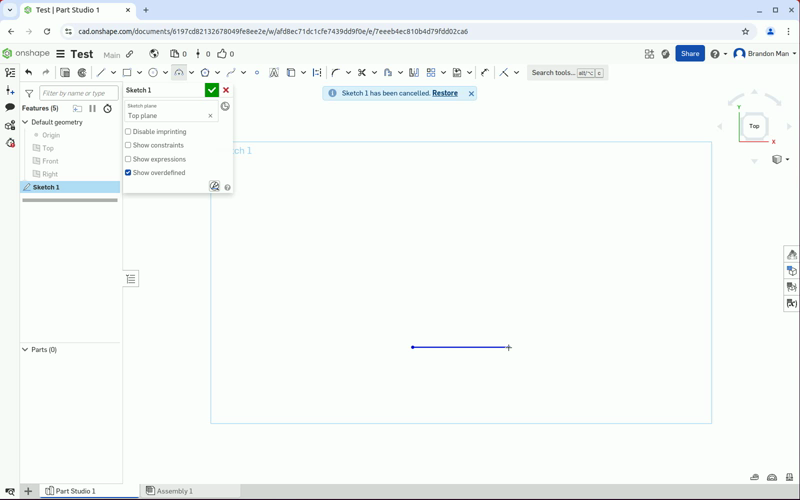
mouse_move(508, 347)
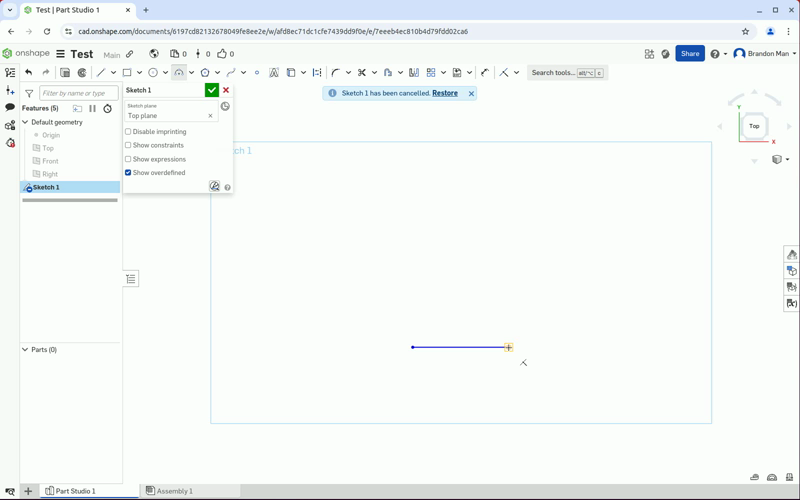
click(508, 347)
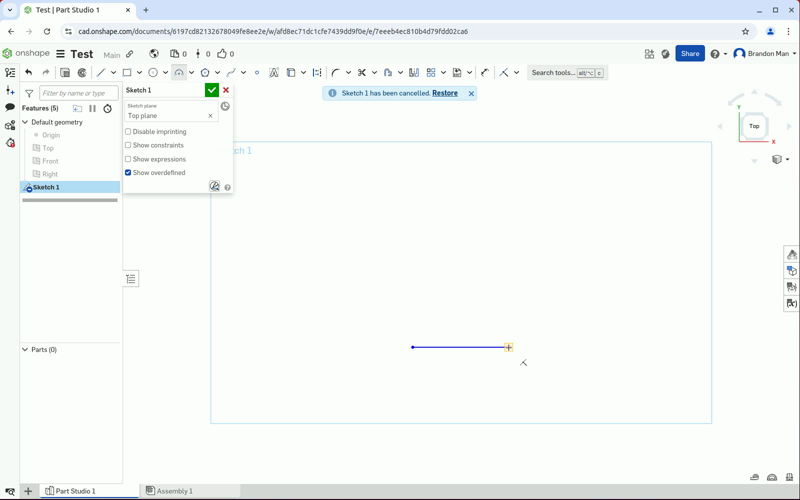
key_down(shift)
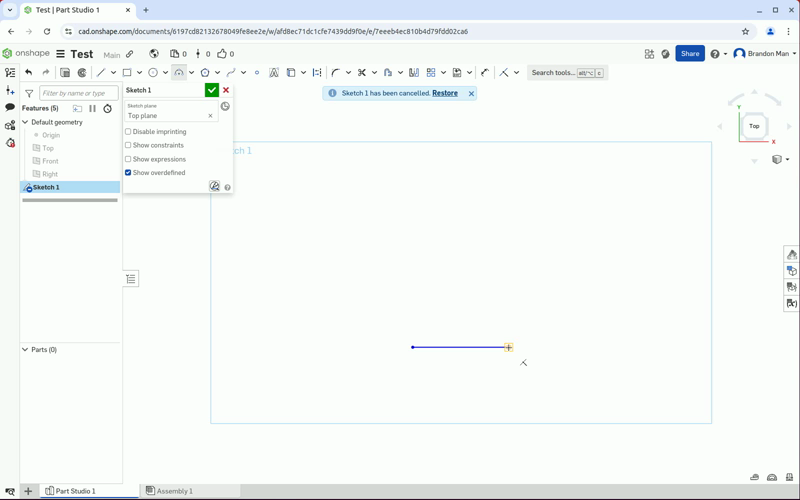
mouse_move(508, 219)
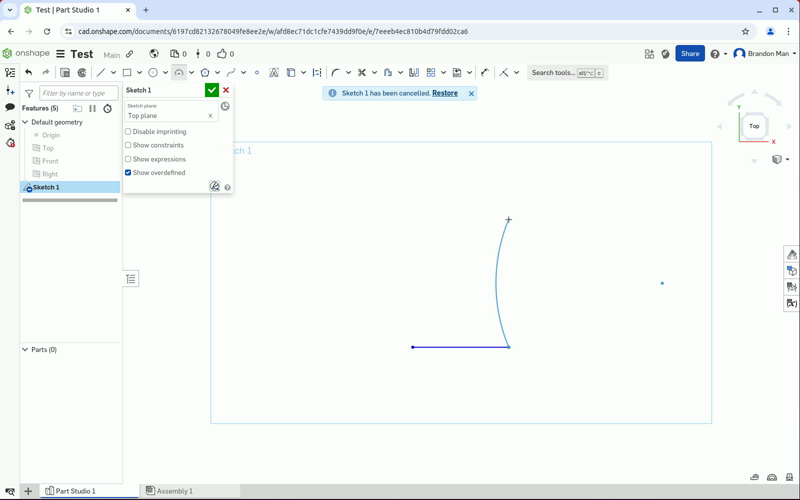
click(508, 219)
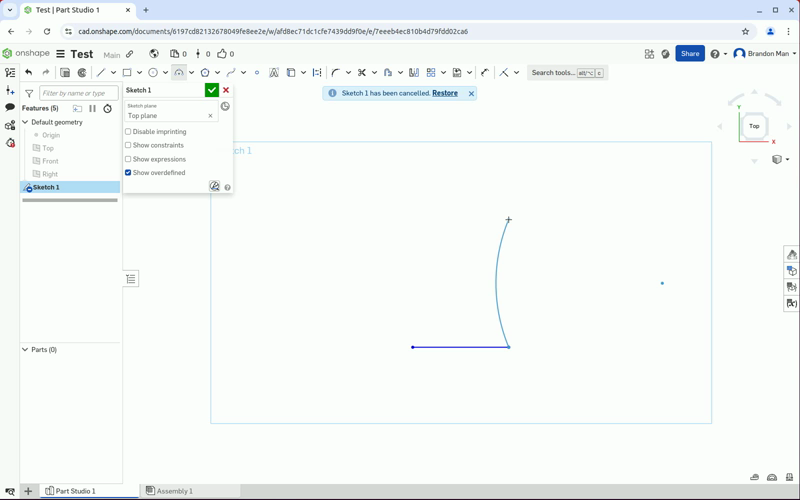
mouse_move(572, 283)
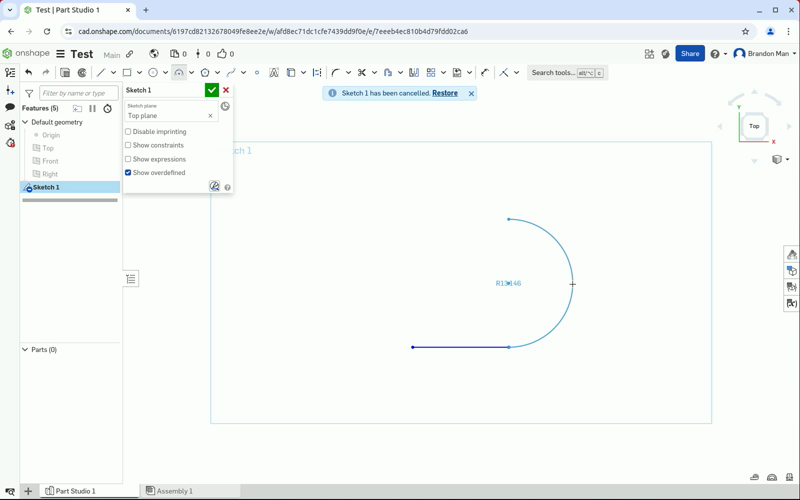
click(572, 283)
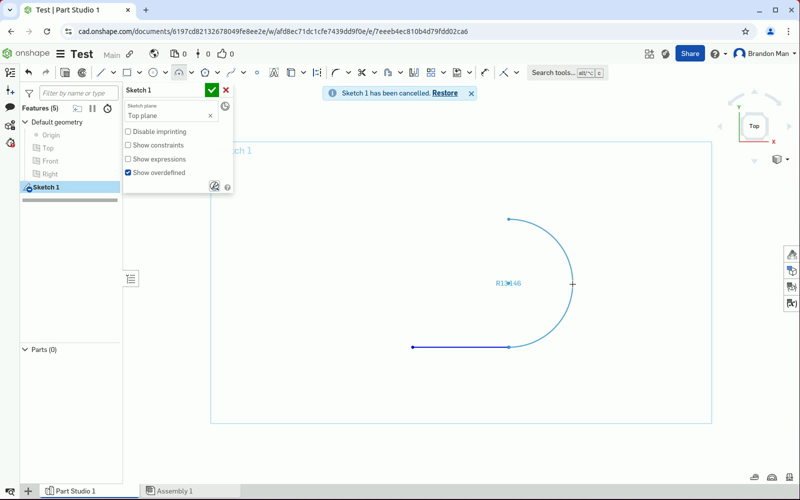
key_up(shift)
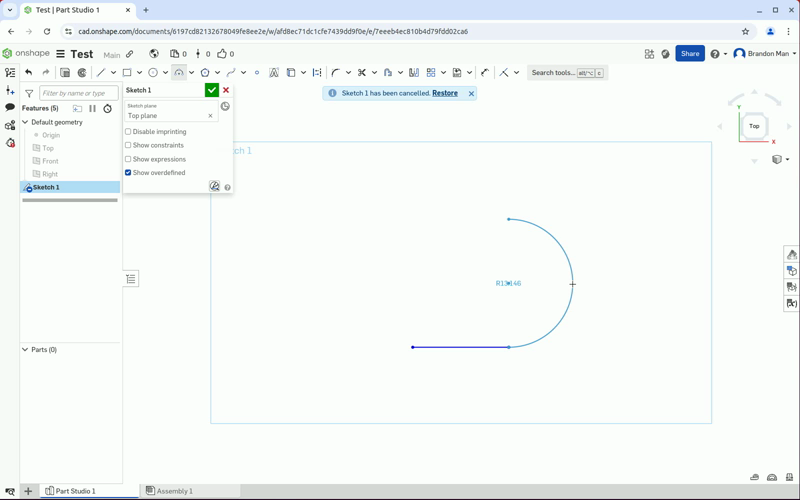
key(esc)
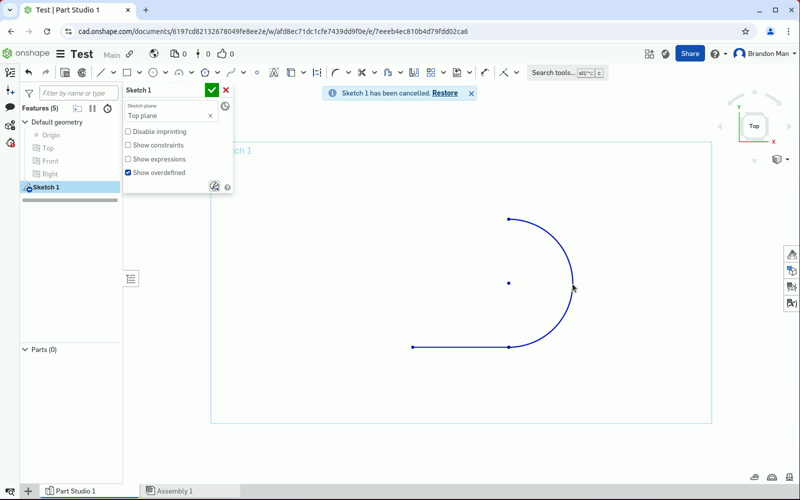
key(l)
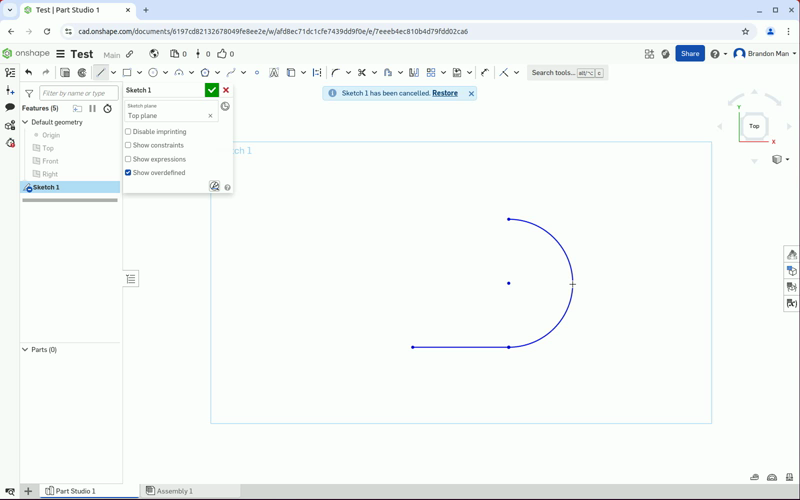
mouse_move(508, 219)
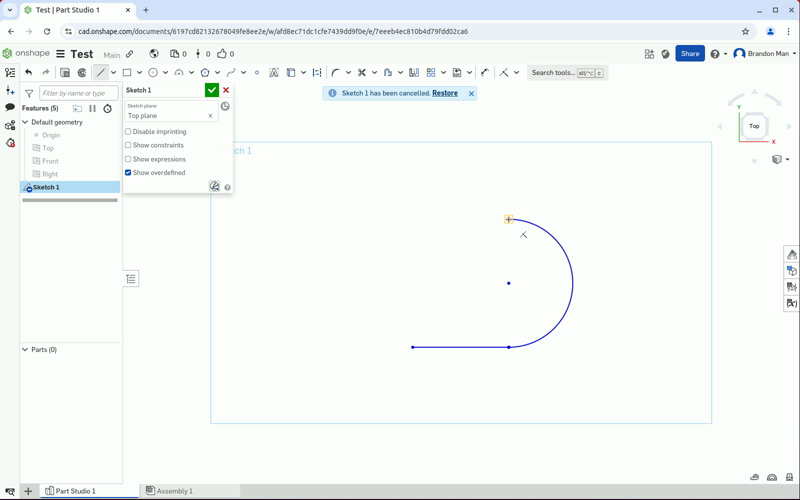
click(508, 219)
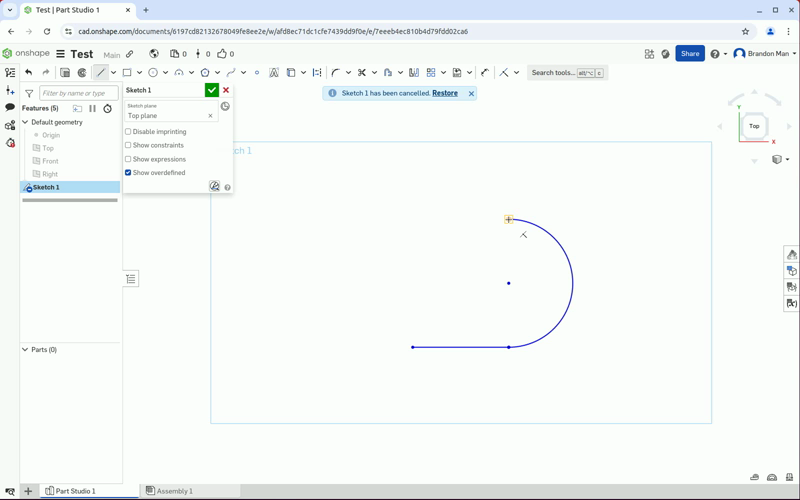
key_down(shift)
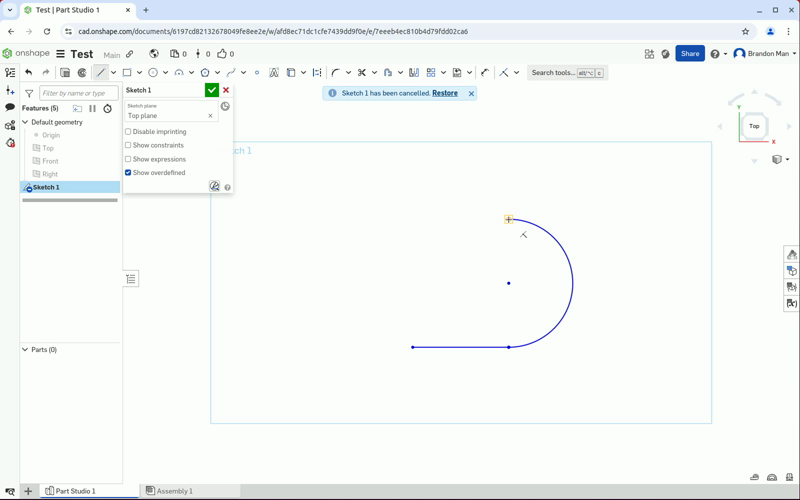
mouse_move(412, 219)
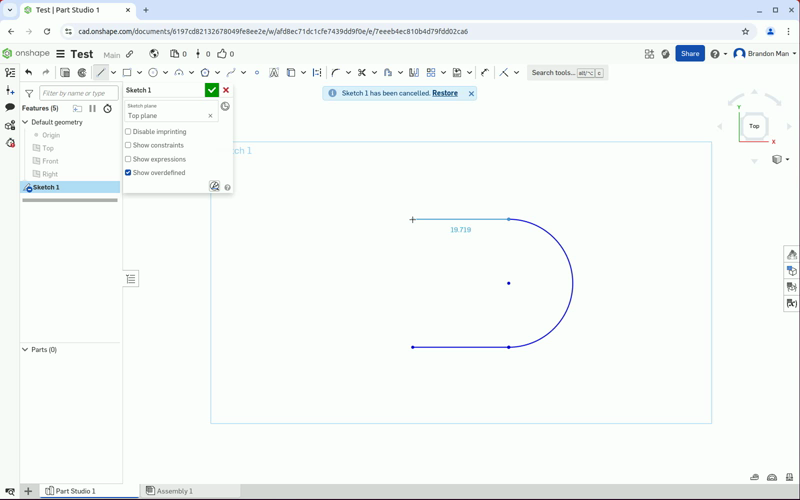
click(412, 219)
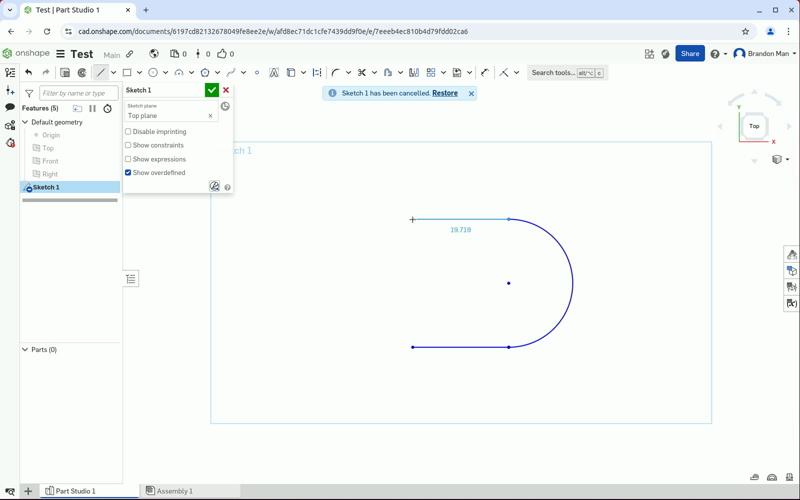
key_up(shift)
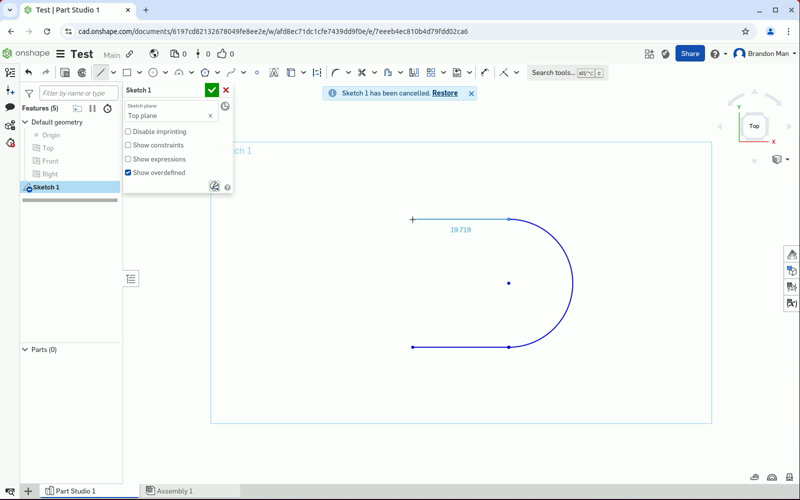
key(esc)
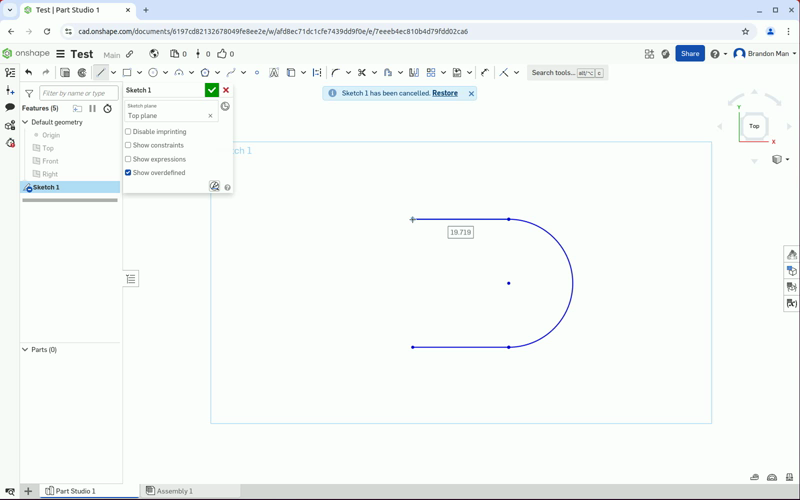
key(a)
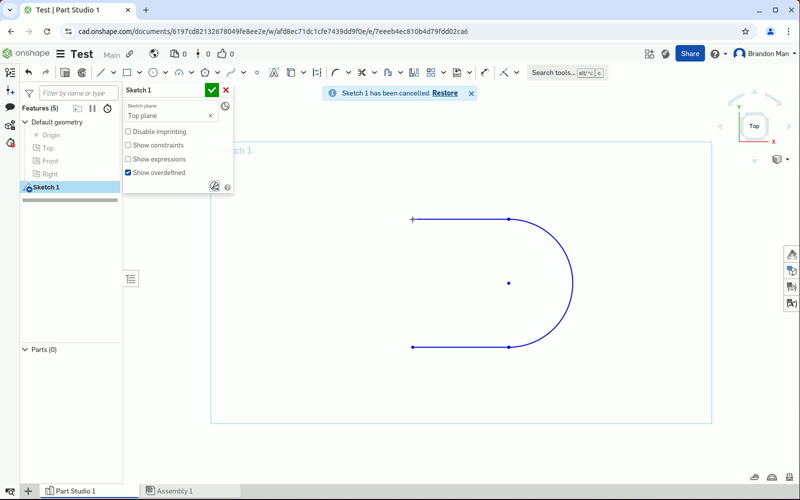
mouse_move(412, 219)
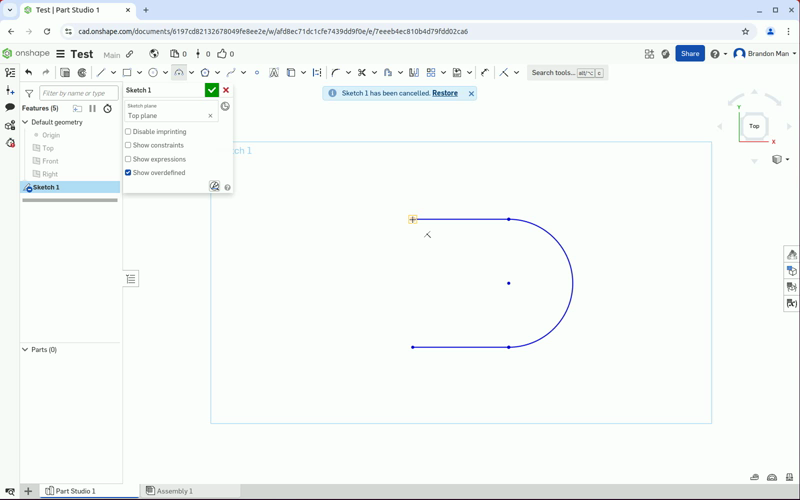
click(412, 219)
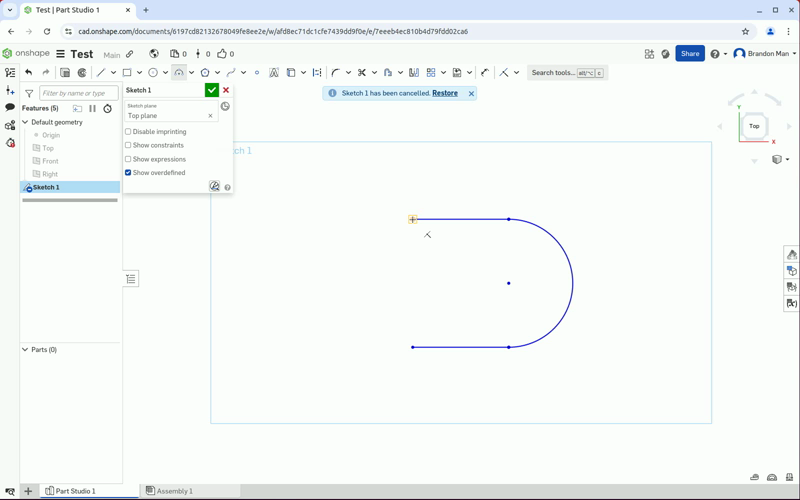
mouse_move(412, 347)
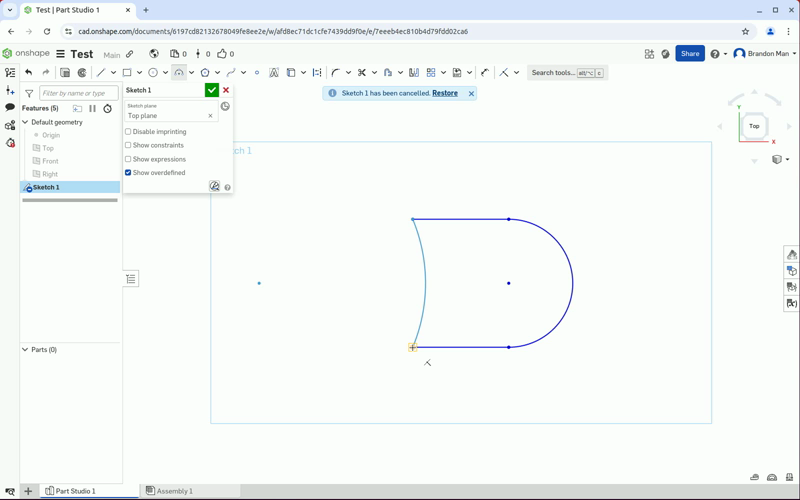
click(412, 347)
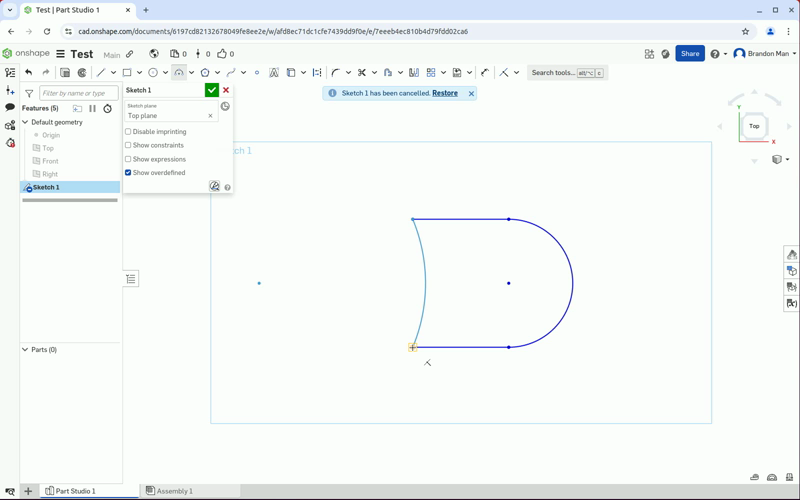
key_down(shift)
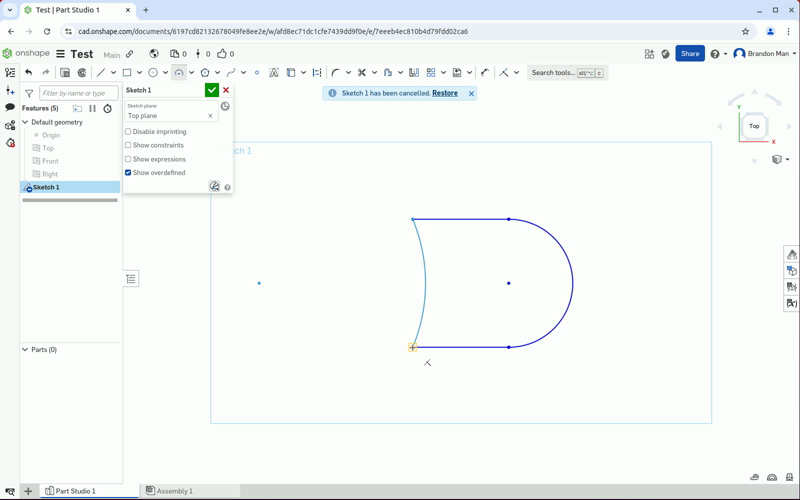
mouse_move(348, 283)
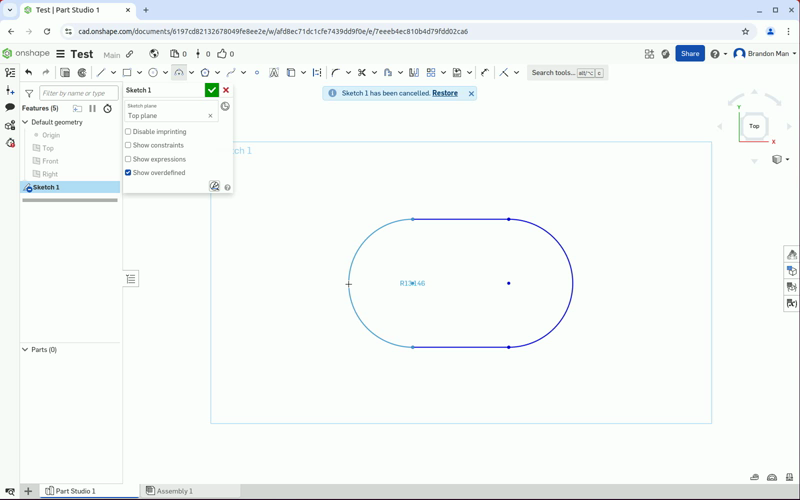
click(348, 283)
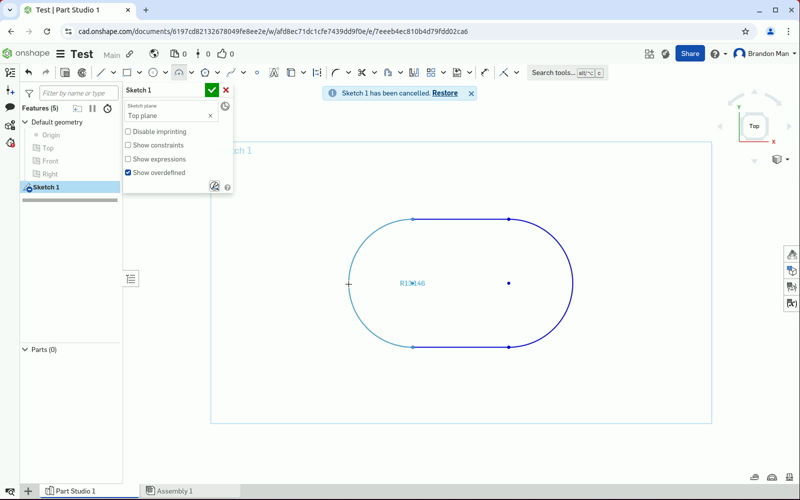
key_up(shift)
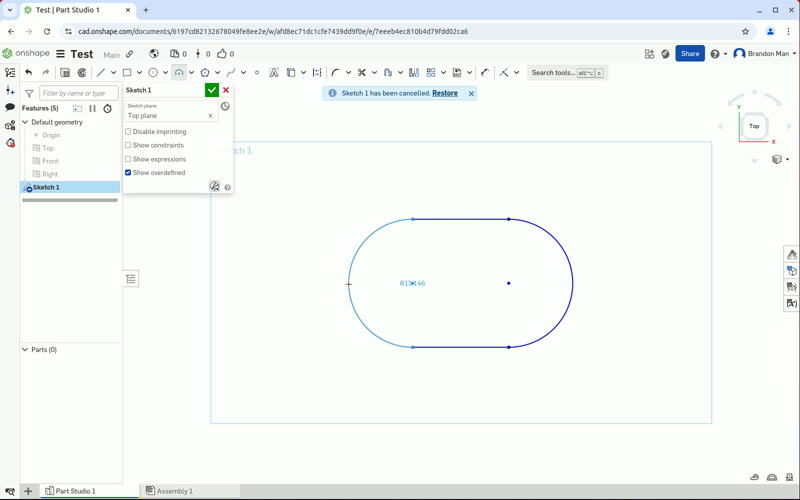
key(esc)
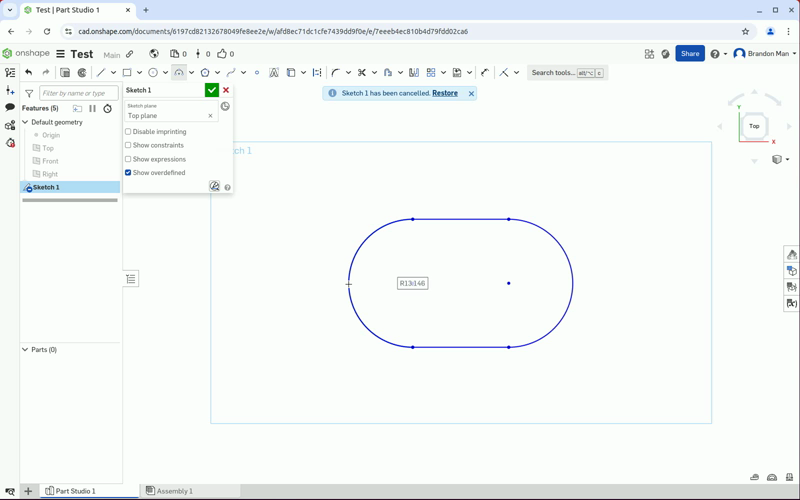
mouse_move(411, 324)
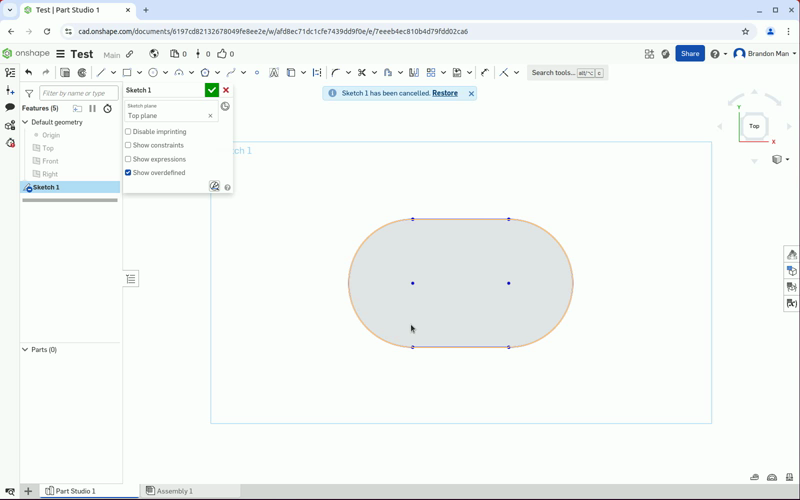
click(411, 324)
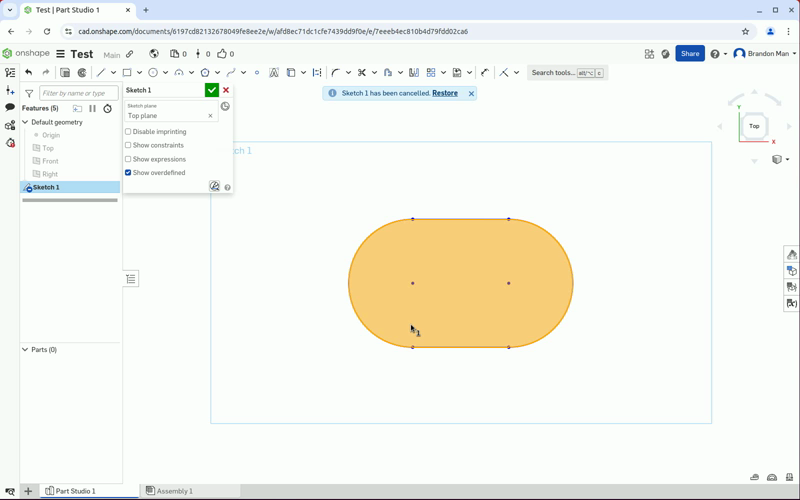
mouse_move(73, 352)
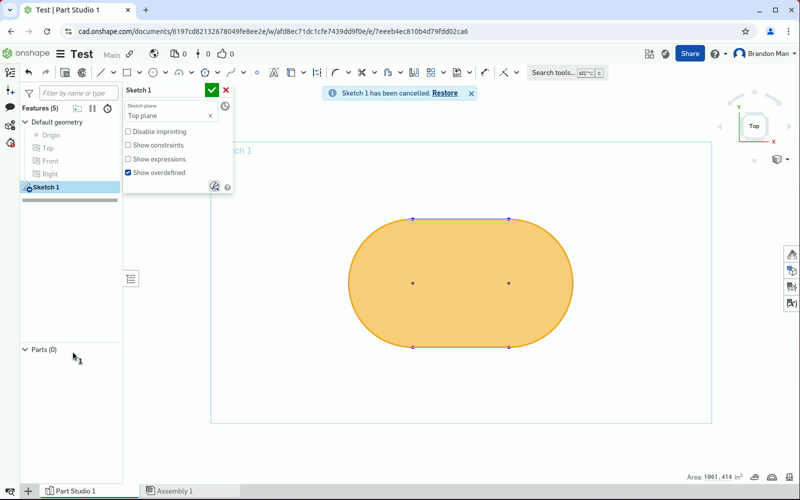
key(shift+y)
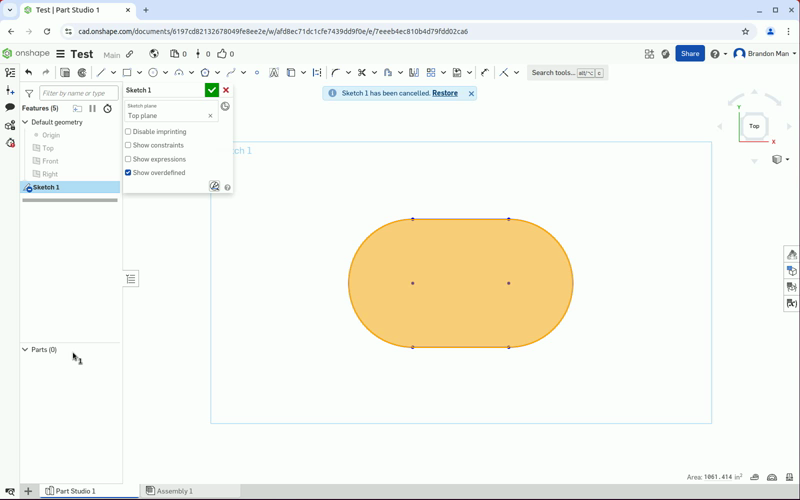
key(shift+e)
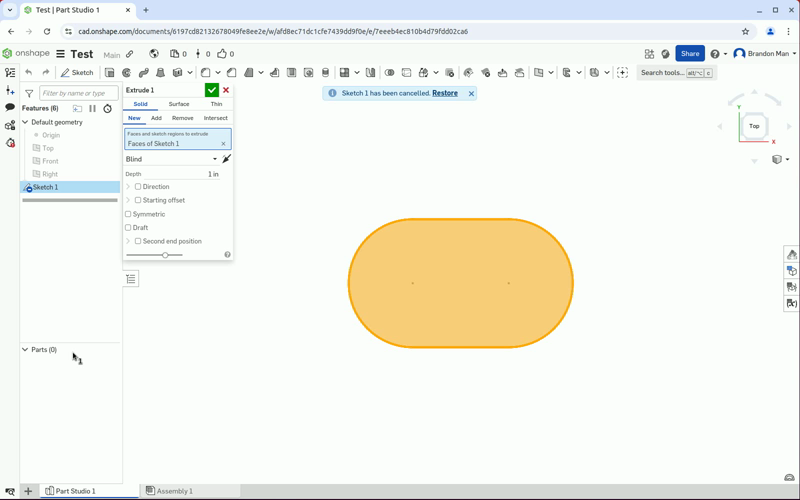
mouse_move(143, 106)
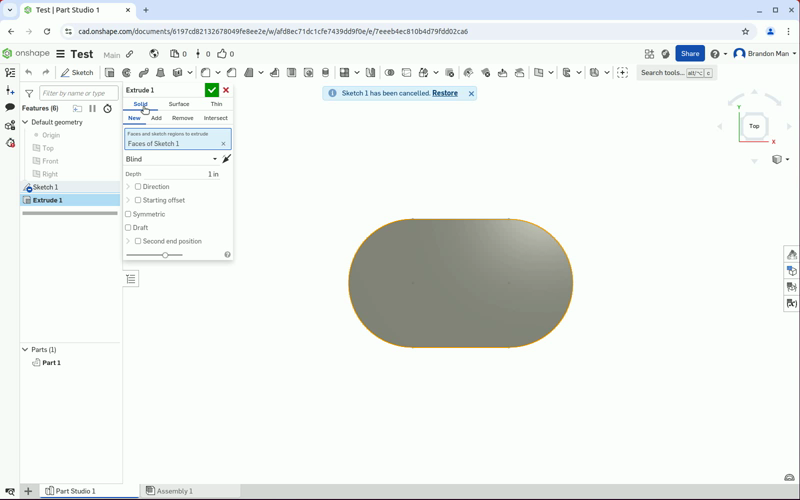
click(143, 106)
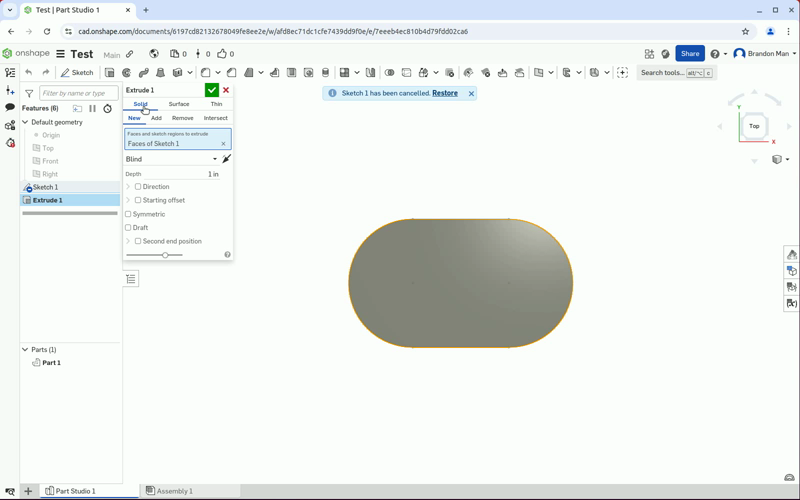
mouse_move(137, 120)
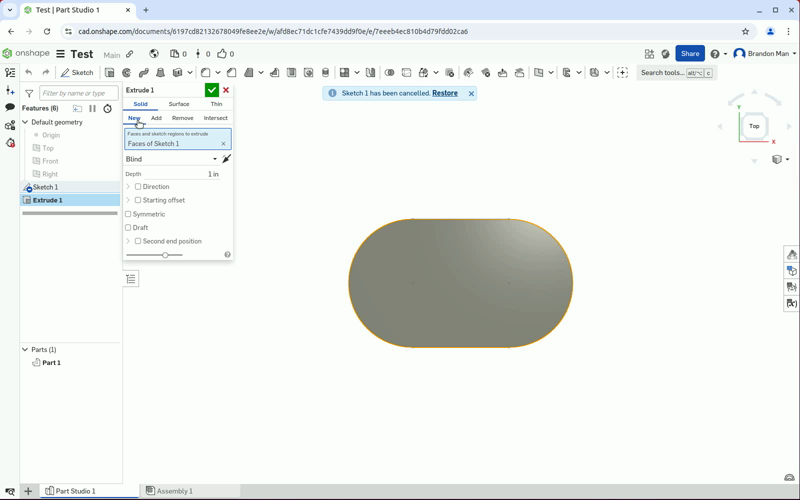
click(137, 120)
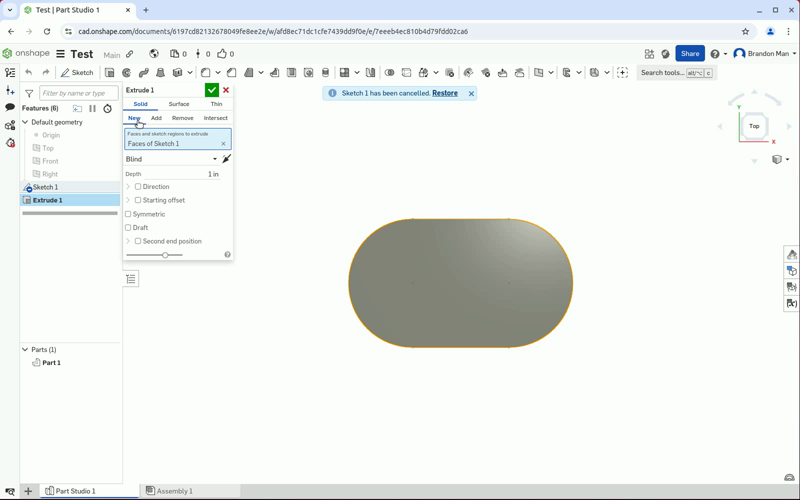
key(tab, 4)
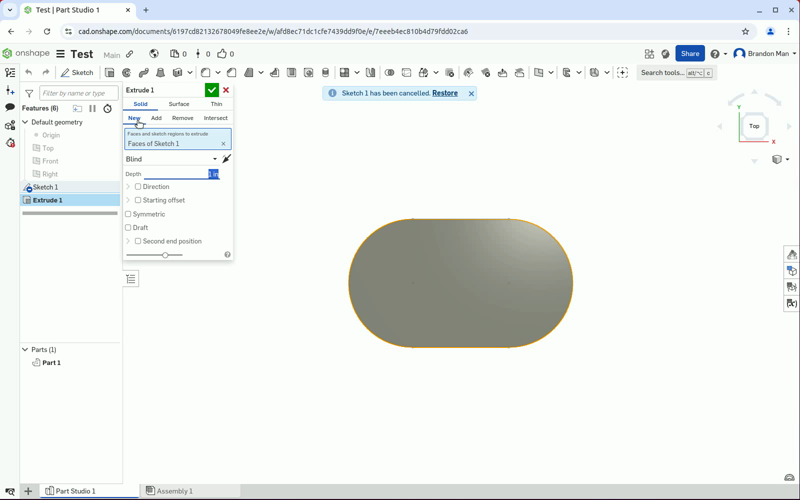
text(1.926)
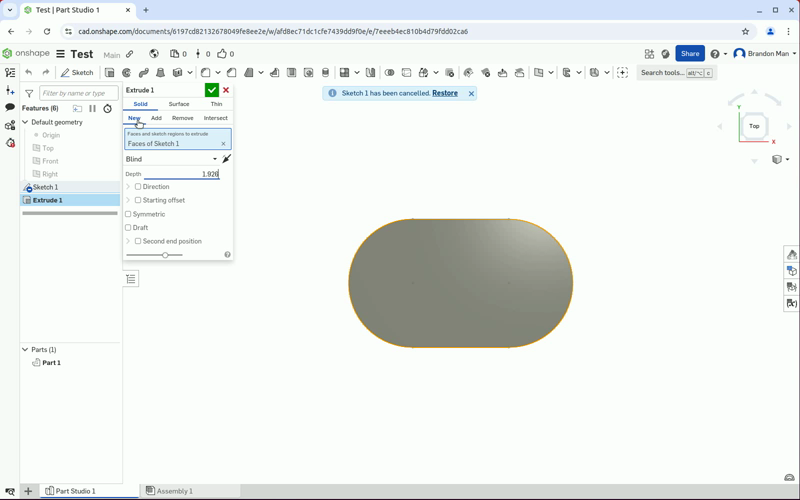
key(enter)
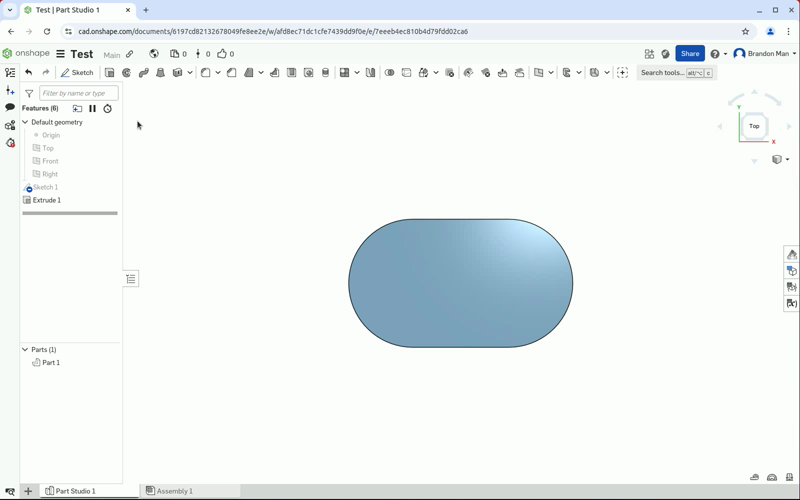
key(shift+h)
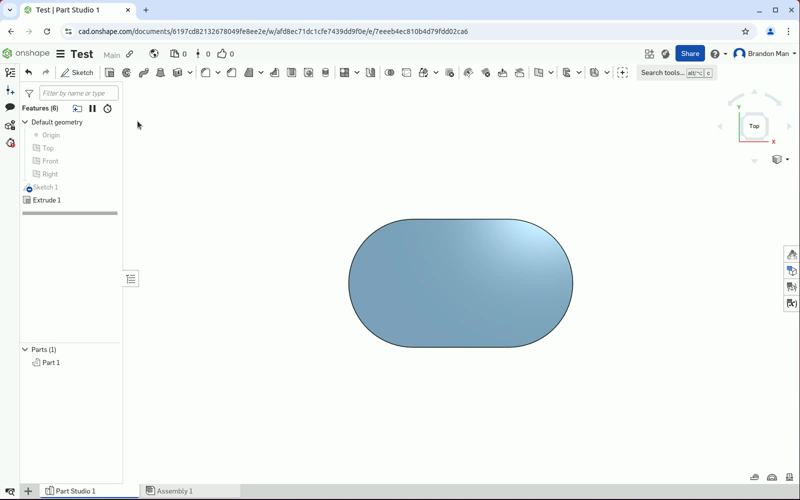
key(shift+h)
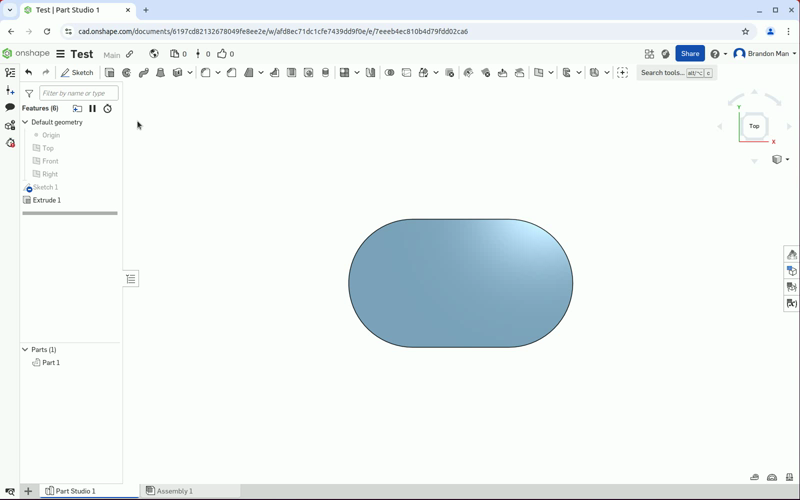
mouse_move(73, 189)
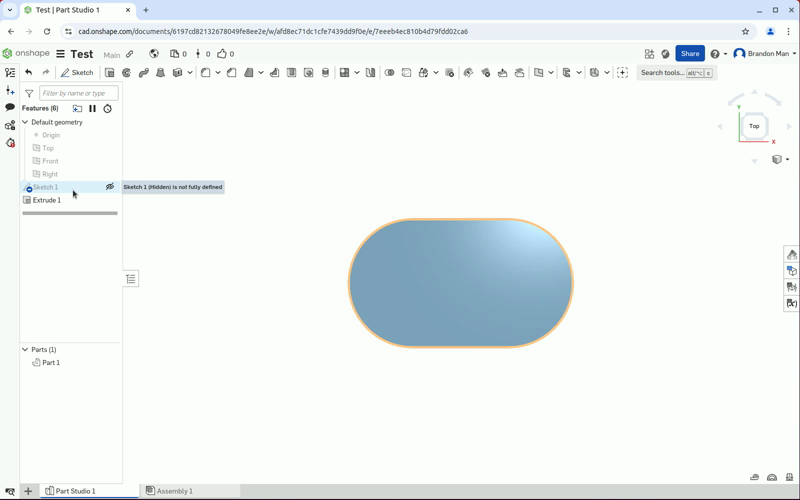
click(73, 189)
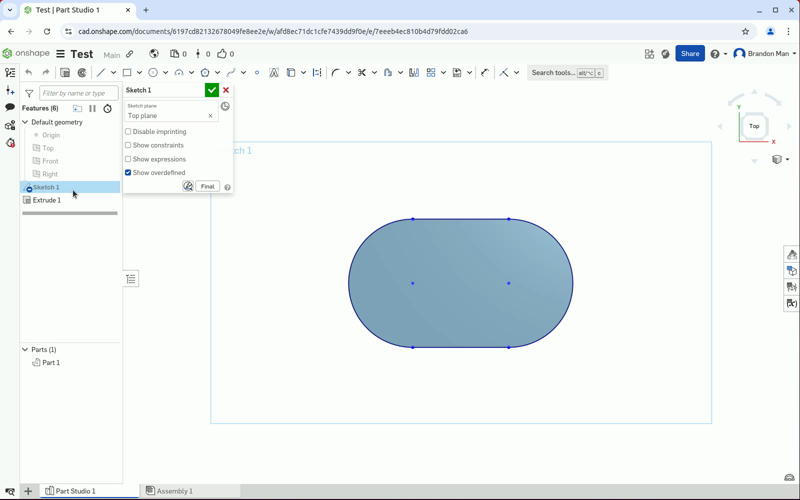
mouse_move(229, 92)
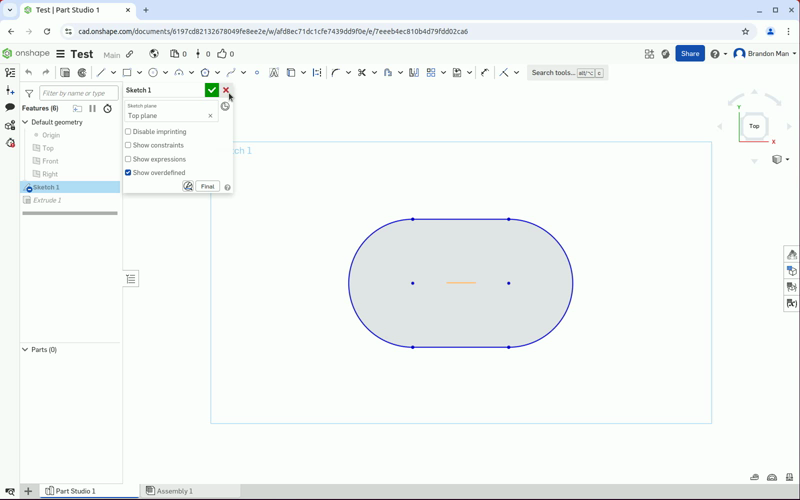
click(229, 92)
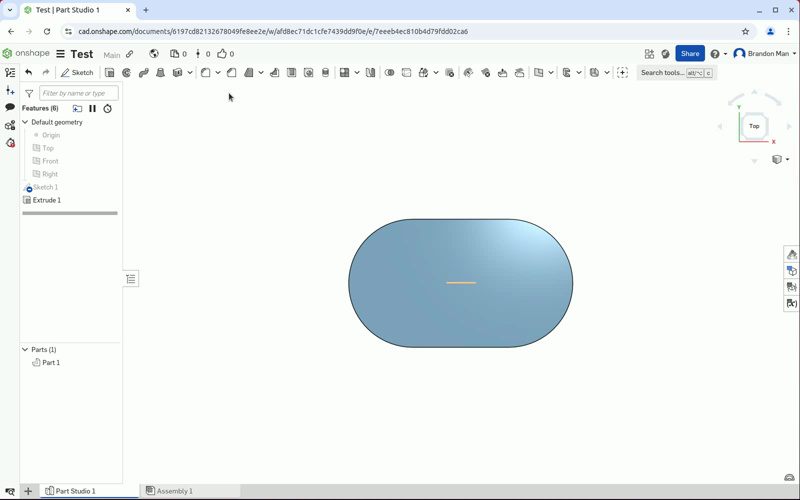
mouse_move(541, 75)
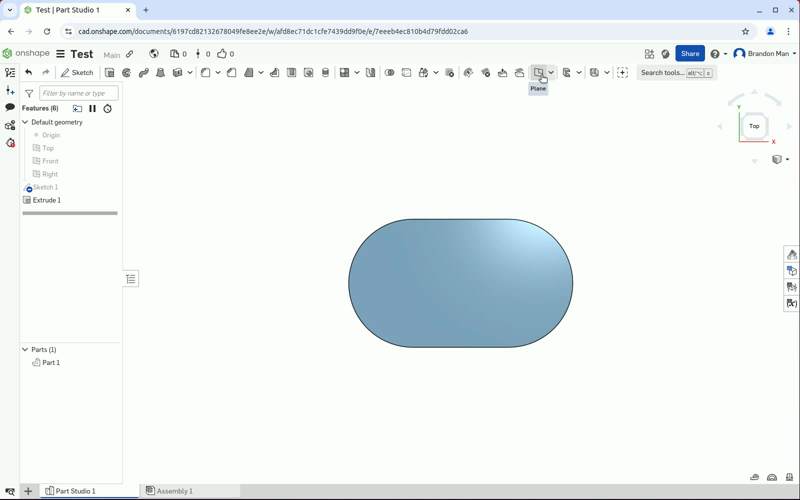
click(541, 75)
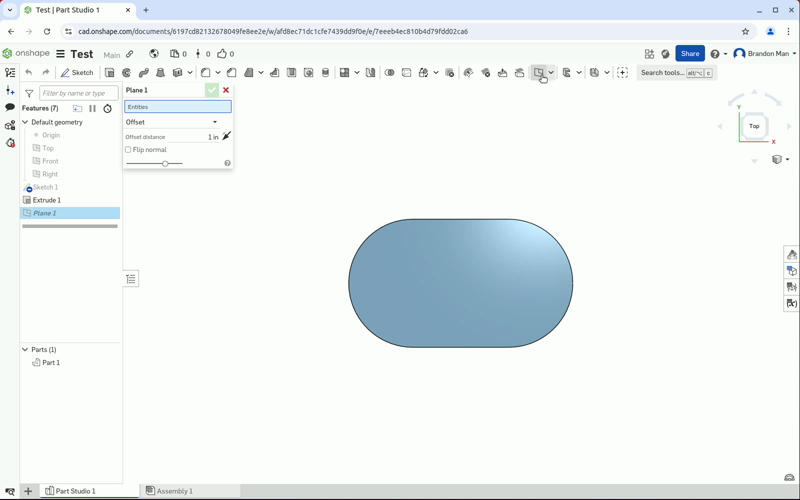
mouse_move(73, 150)
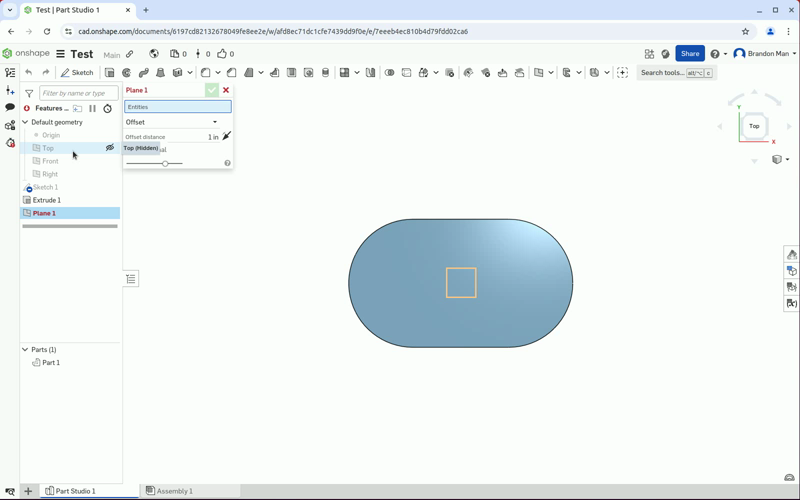
click(73, 150)
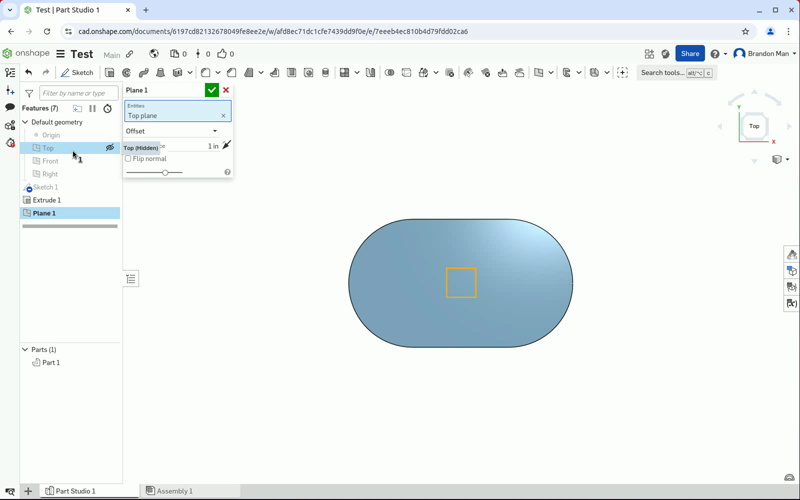
key(tab, 2)
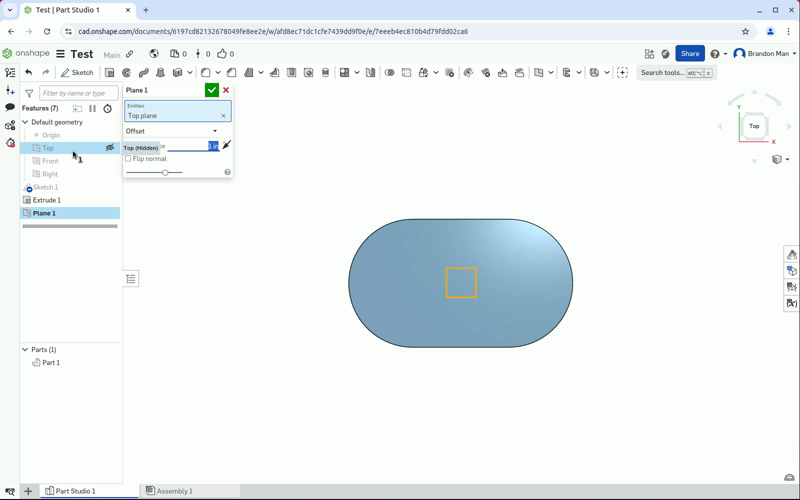
text(1.91)
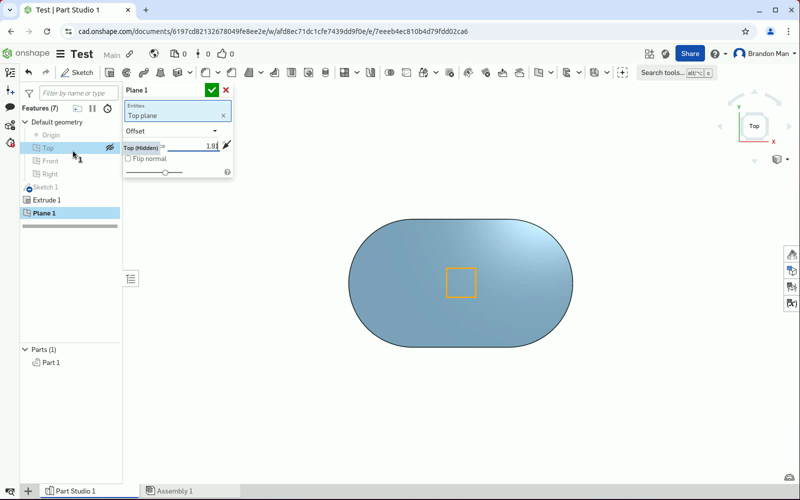
key(enter, 2)
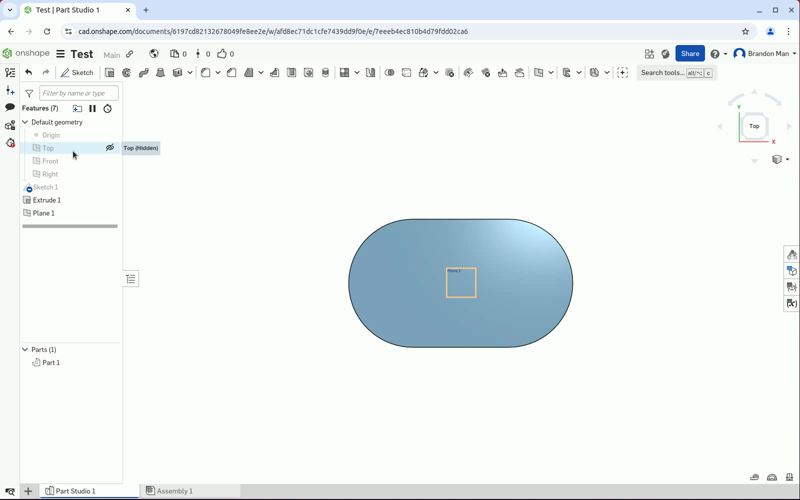
key(shift+s)
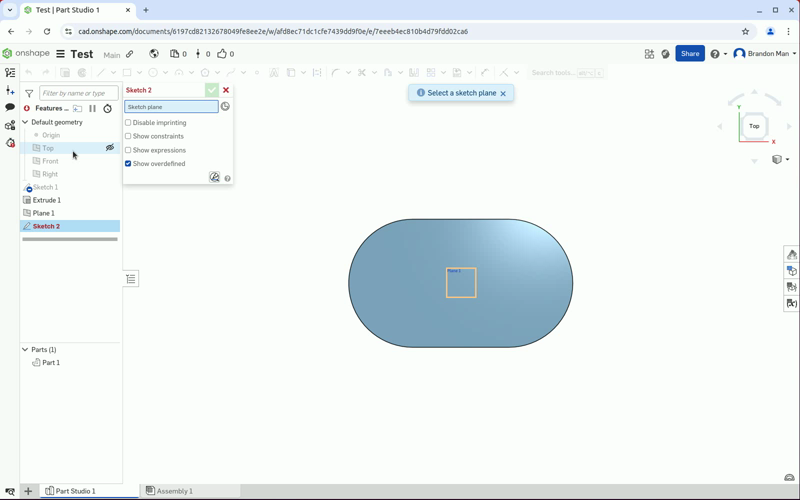
mouse_move(73, 215)
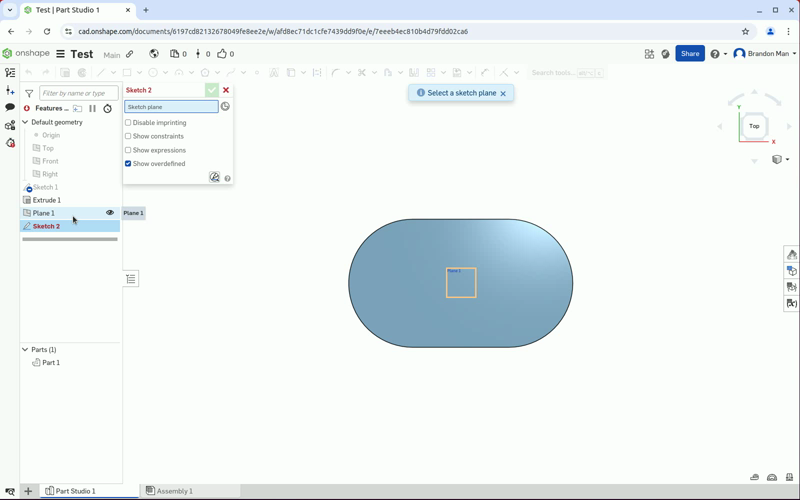
click(73, 215)
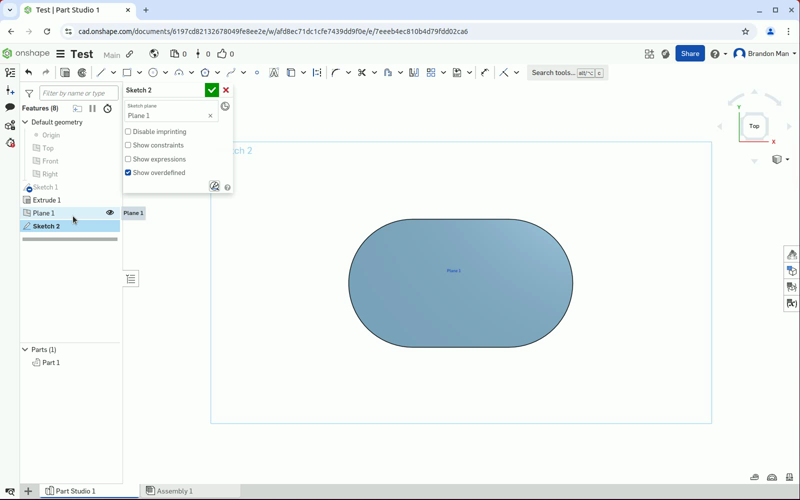
mouse_move(73, 352)
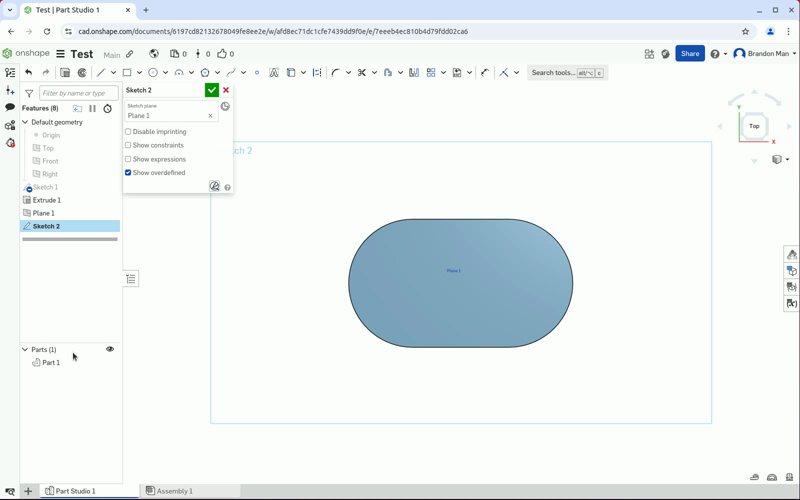
key(y)
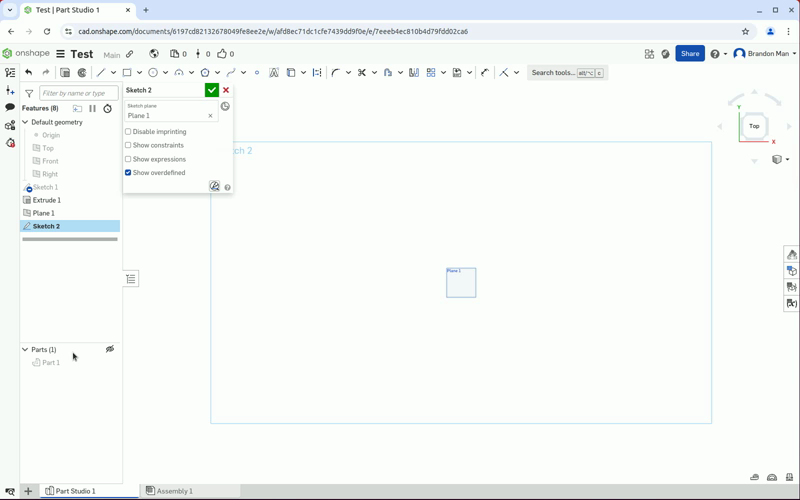
key(c)
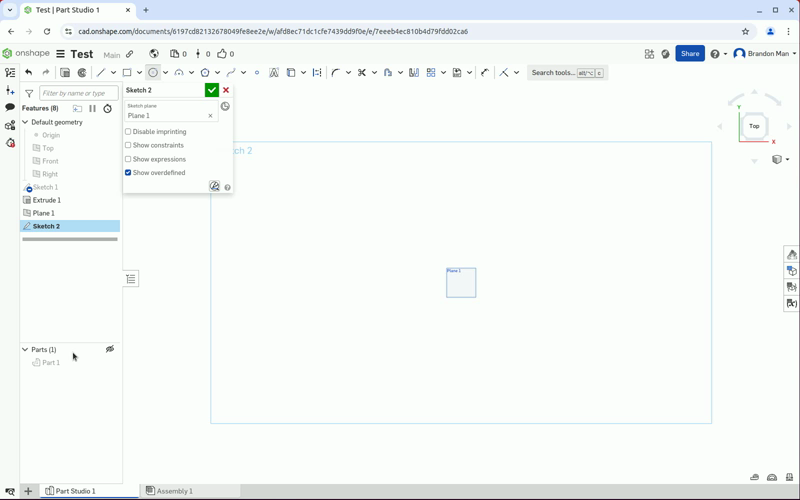
key_down(shift)
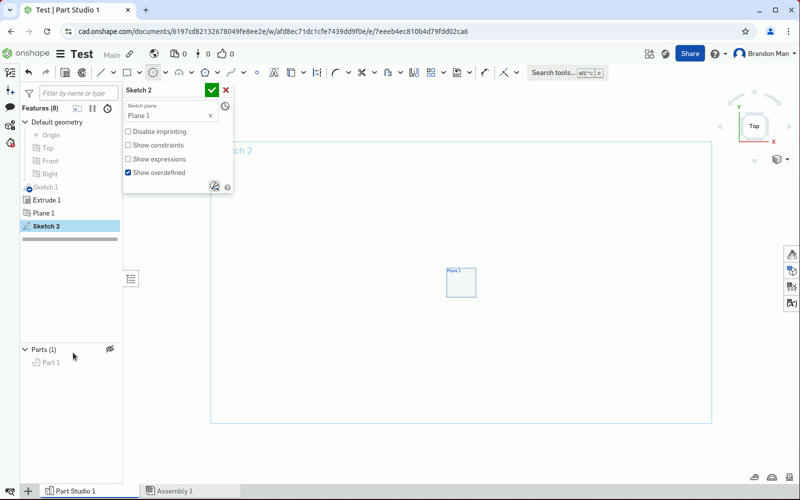
mouse_move(413, 282)
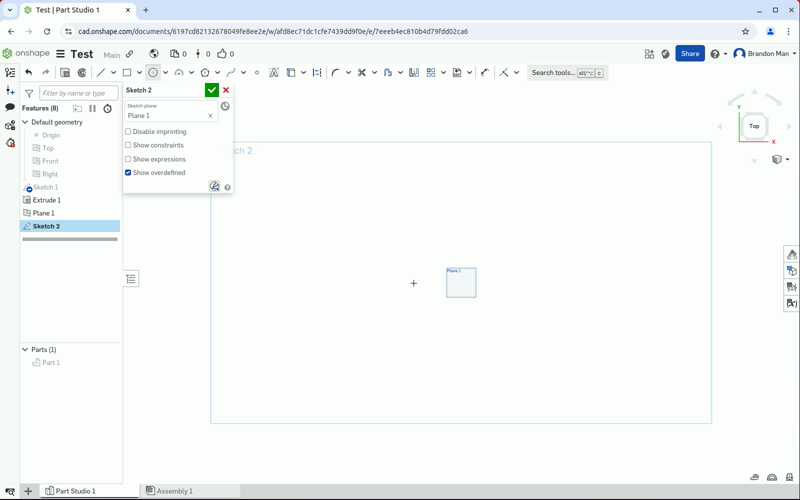
click(413, 282)
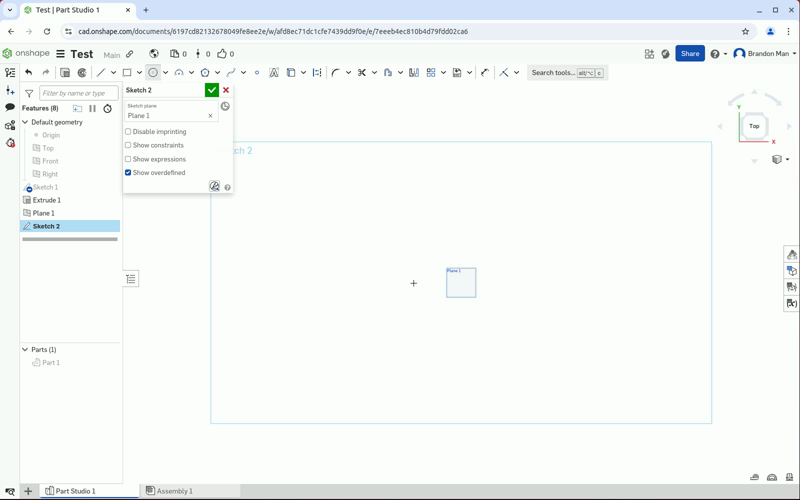
key_up(shift)
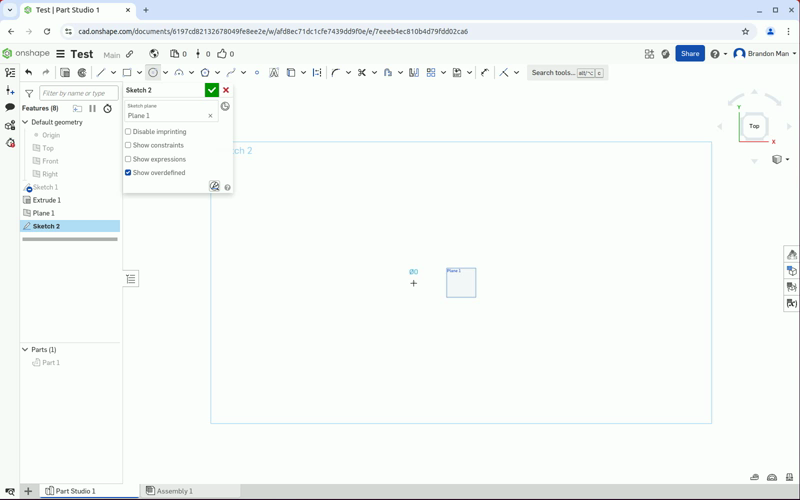
mouse_move(428, 282)
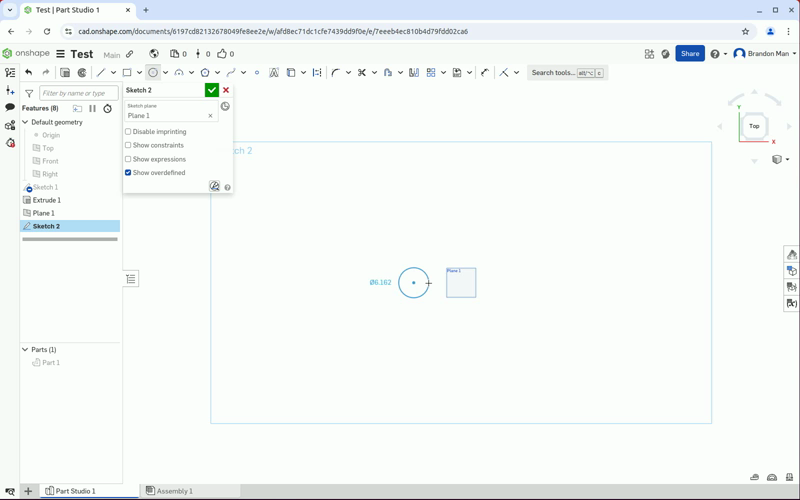
click(428, 282)
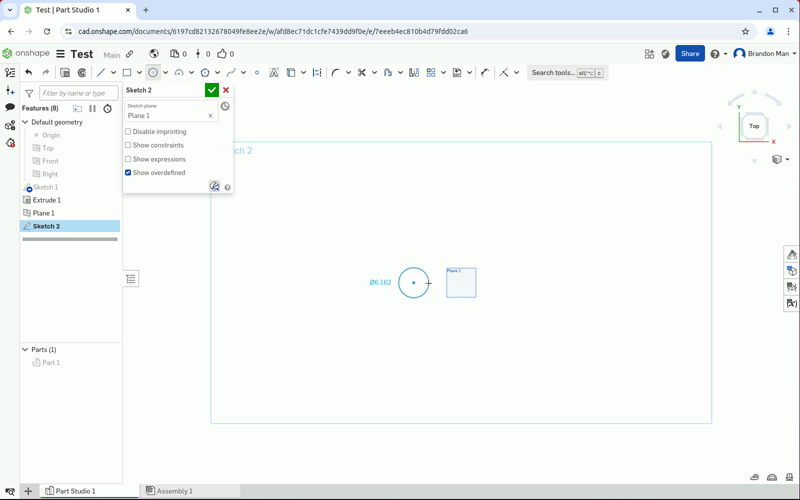
key(esc)
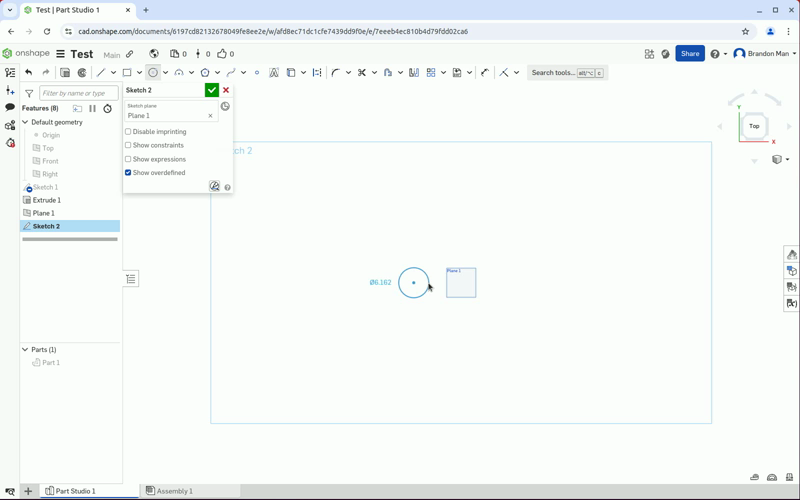
key(c)
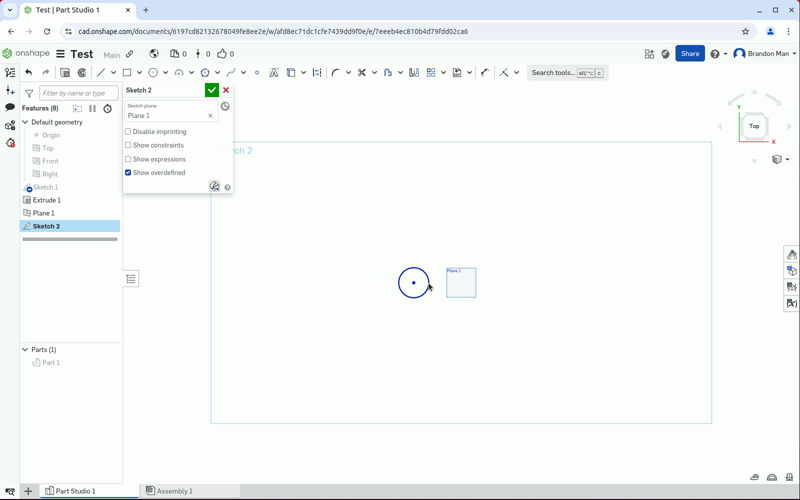
key_down(shift)
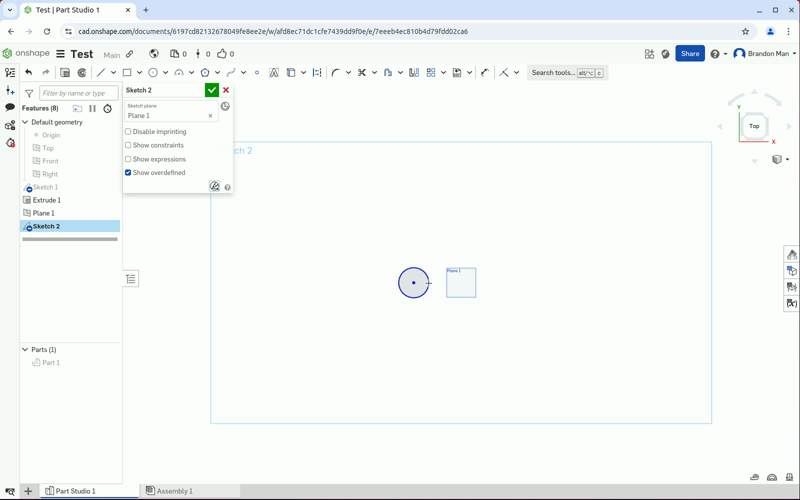
mouse_move(413, 282)
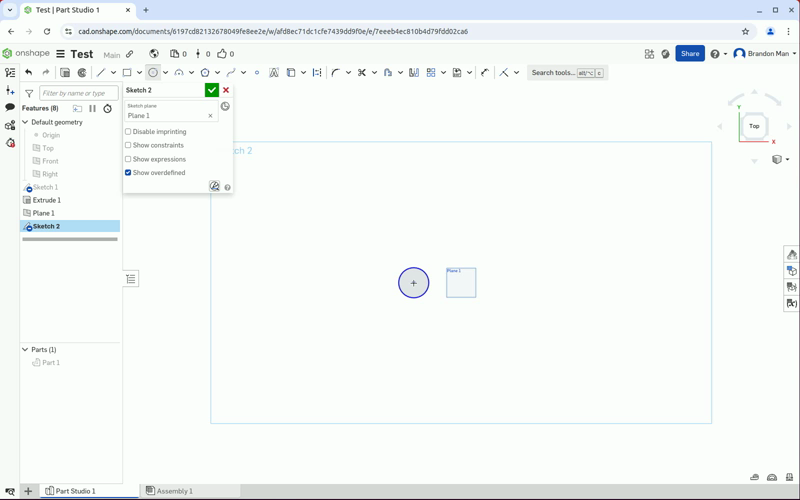
click(413, 282)
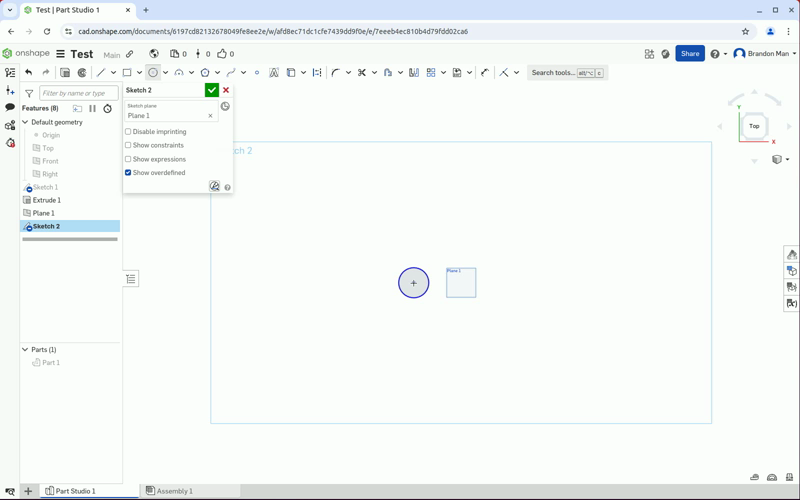
key_up(shift)
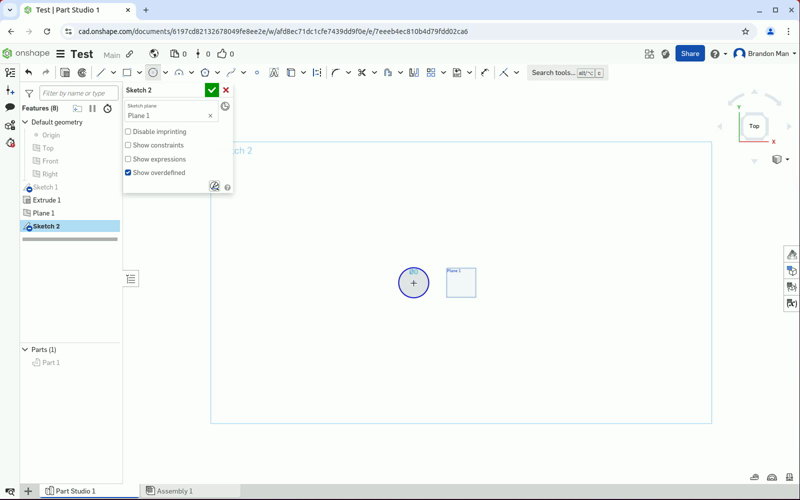
mouse_move(422, 282)
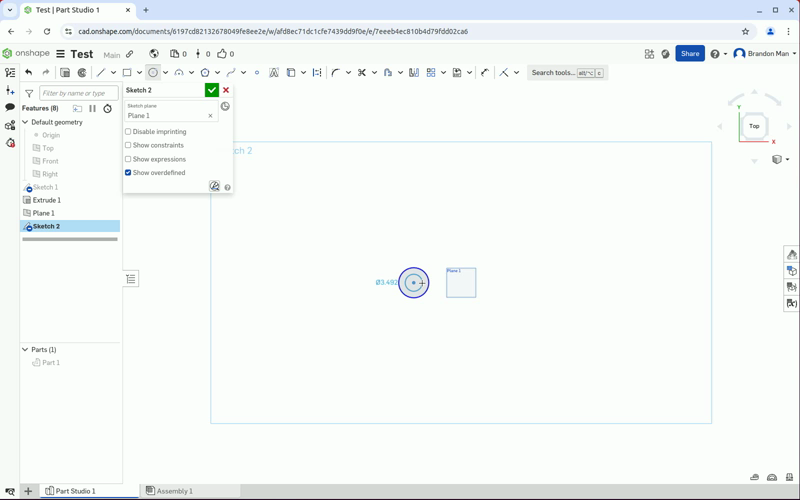
click(422, 282)
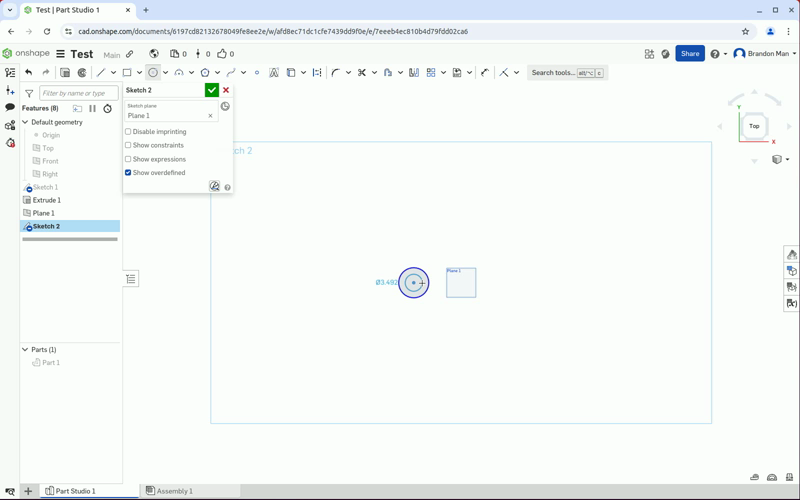
key(esc)
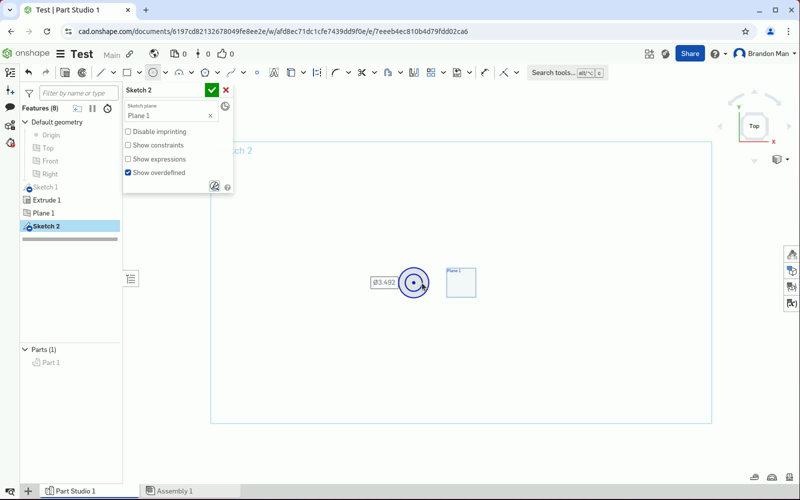
mouse_move(411, 272)
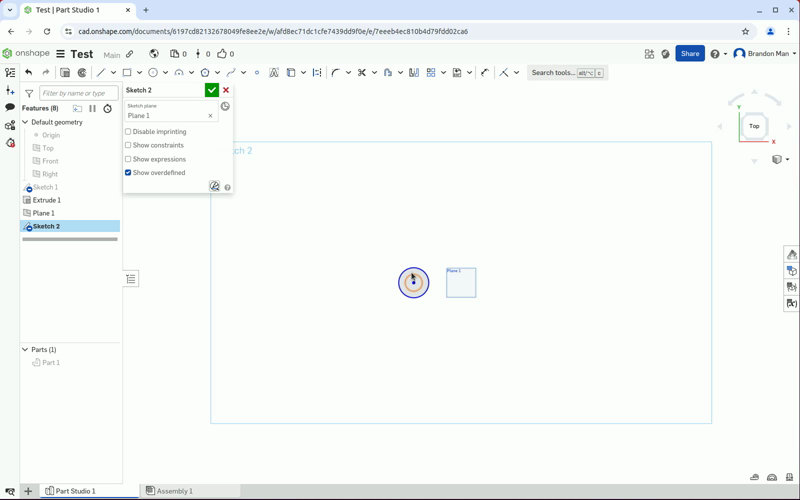
scroll(6)
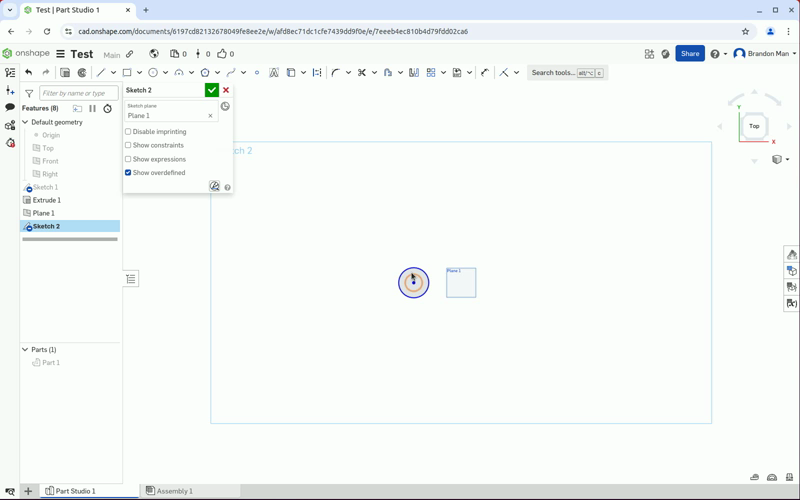
scroll(6)
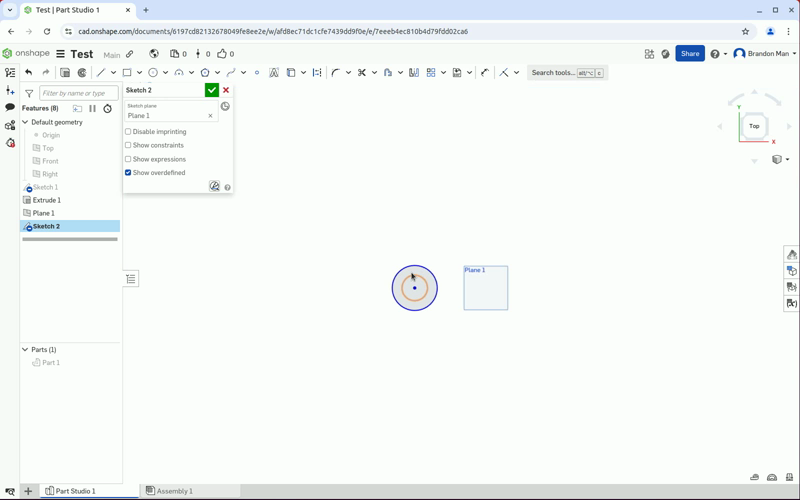
scroll(6)
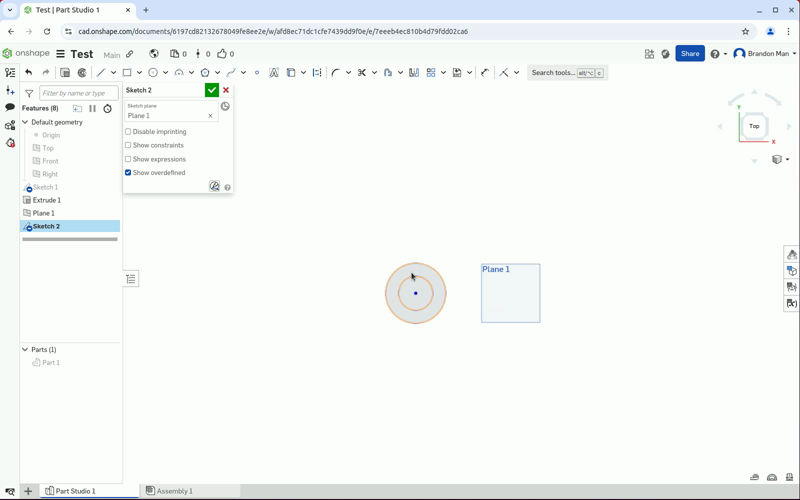
scroll(6)
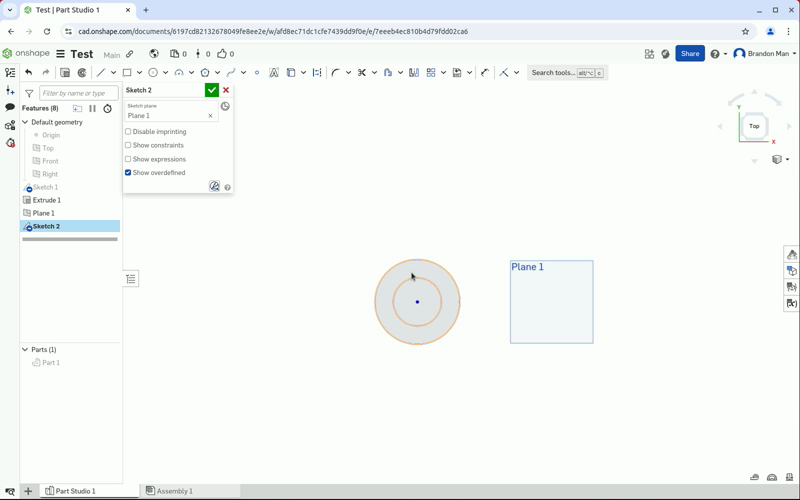
scroll(6)
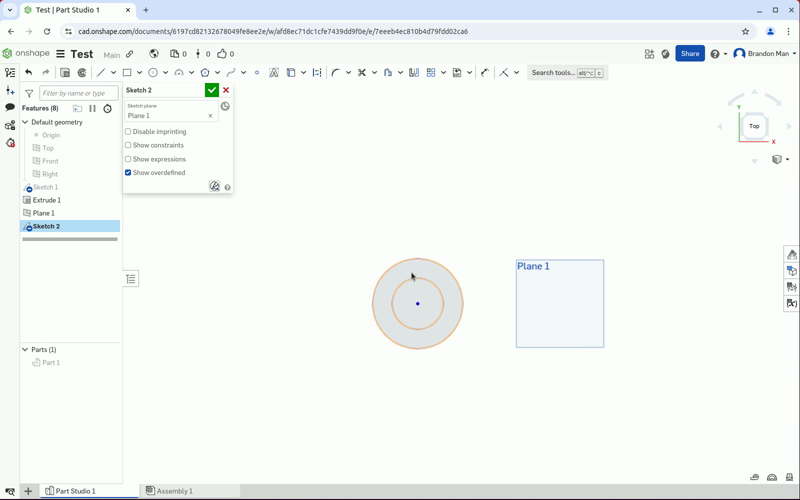
scroll(6)
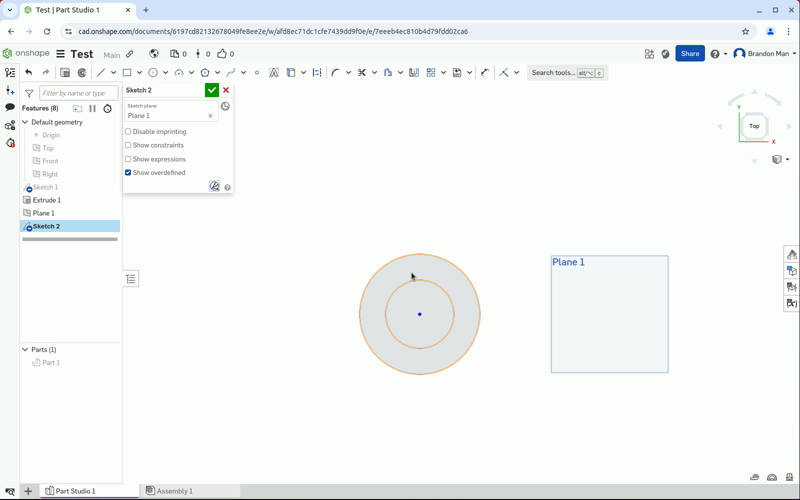
scroll(6)
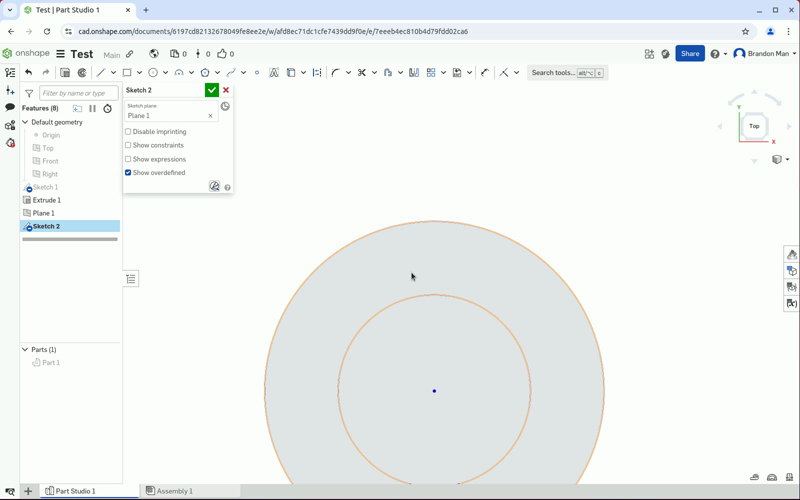
click(411, 272)
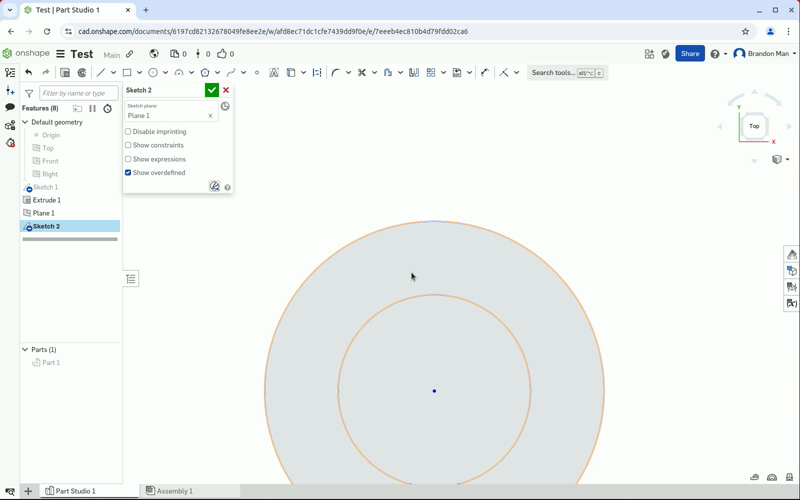
scroll(-6)
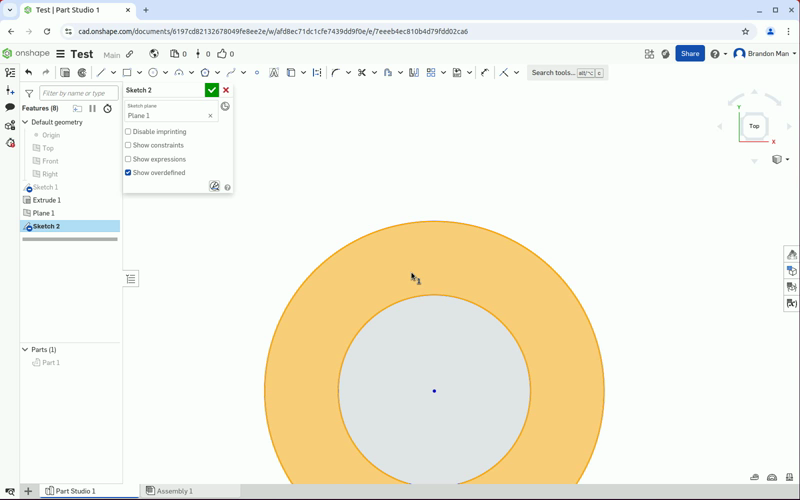
scroll(-6)
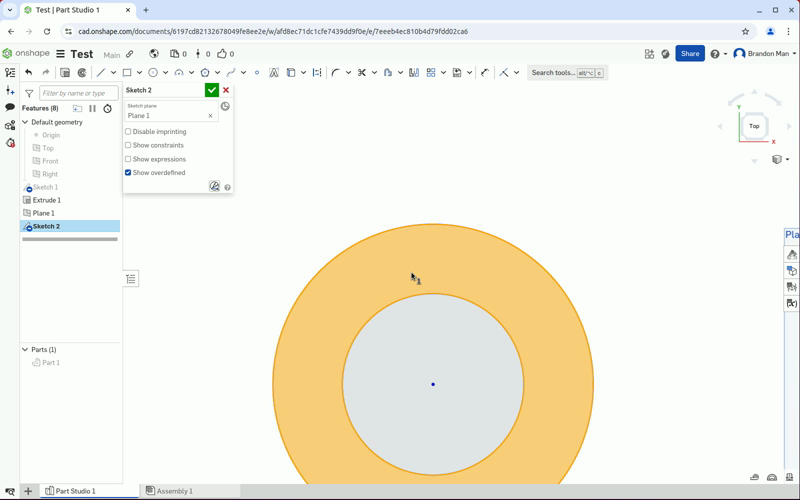
scroll(-6)
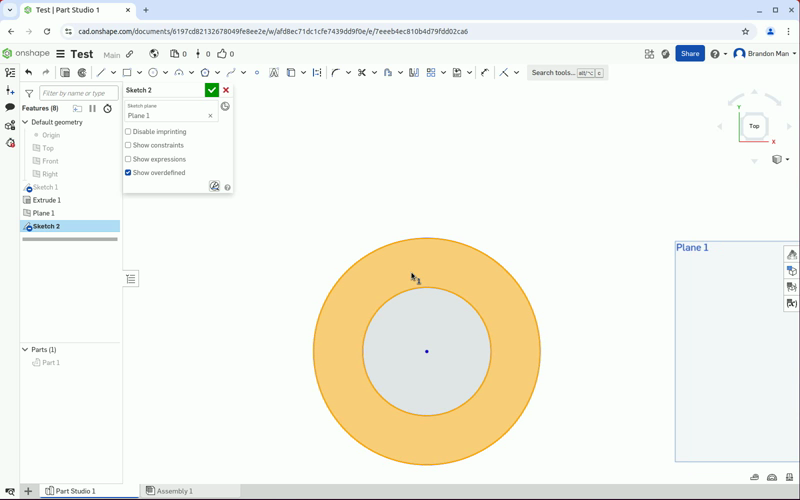
scroll(-6)
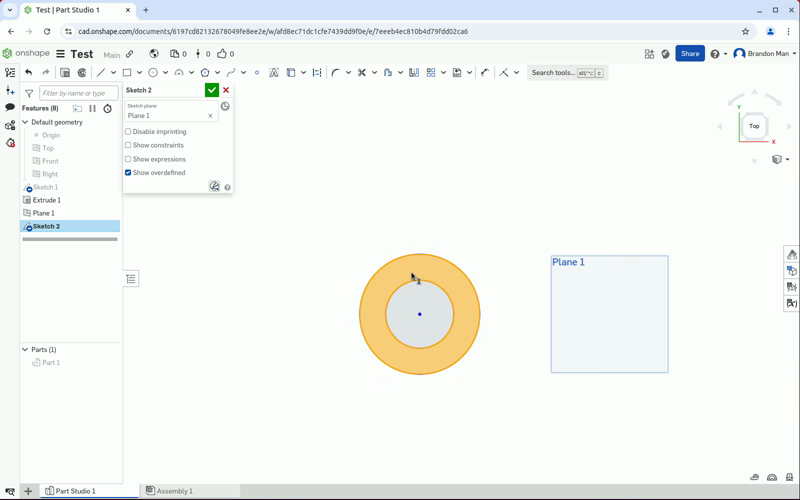
scroll(-6)
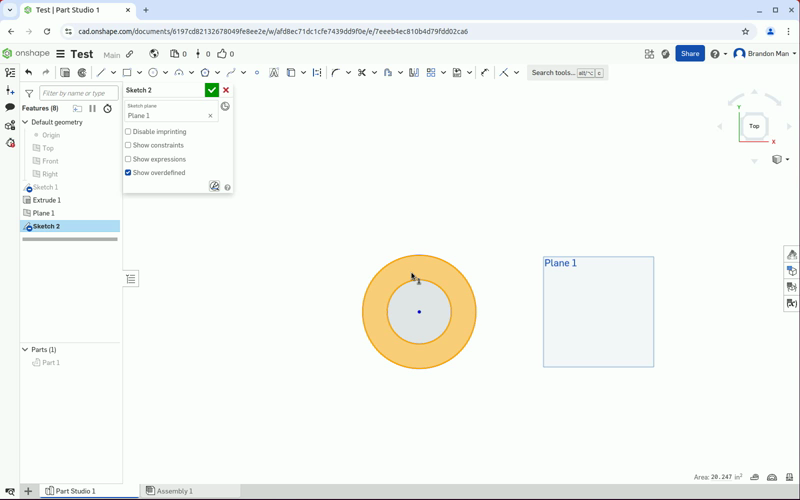
scroll(-6)
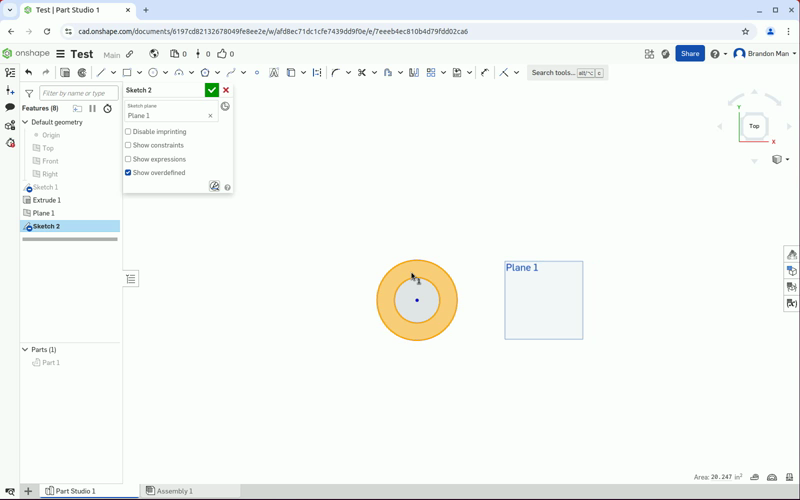
scroll(-6)
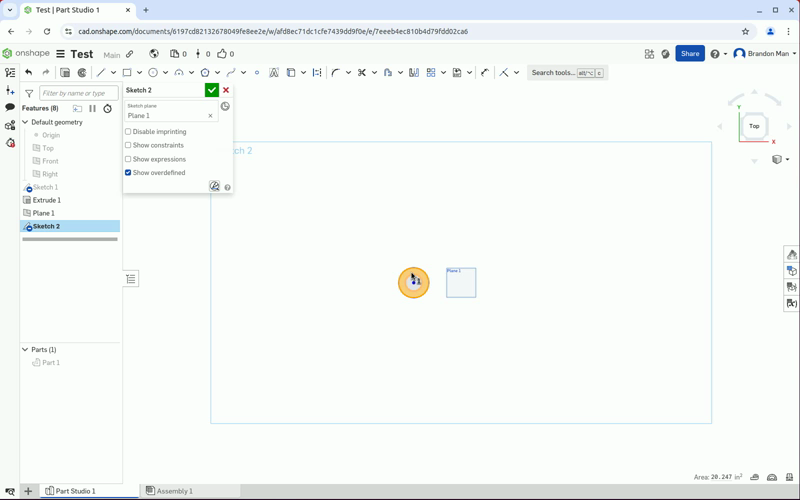
mouse_move(73, 352)
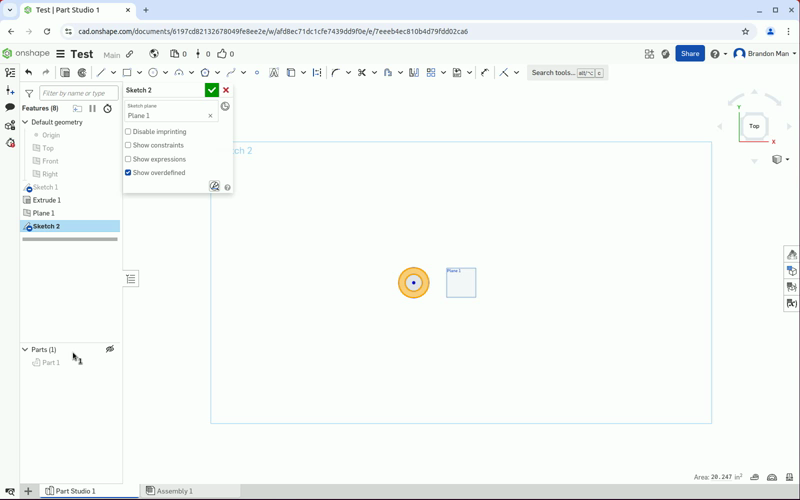
key(shift+y)
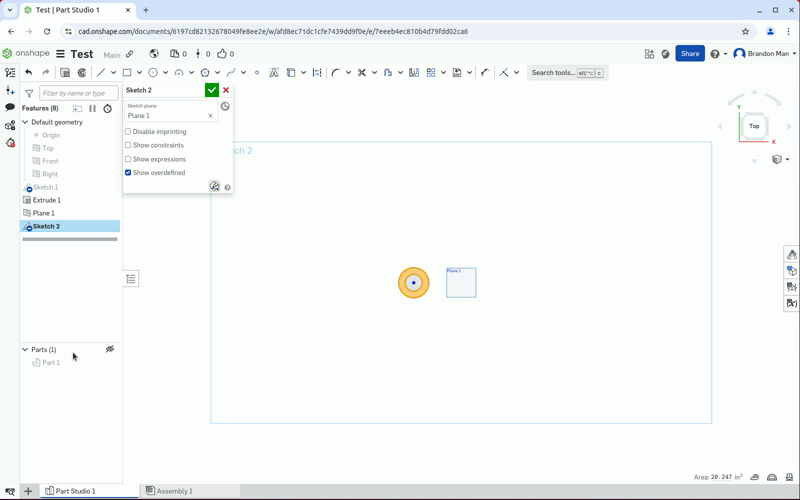
key(shift+e)
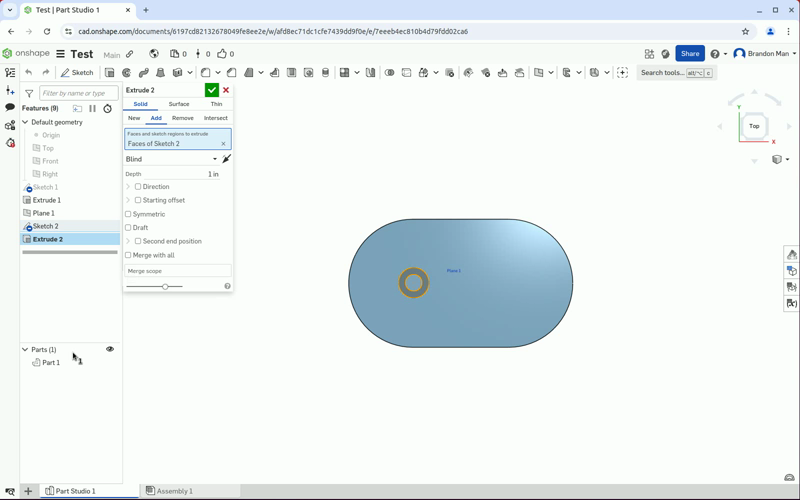
mouse_move(143, 106)
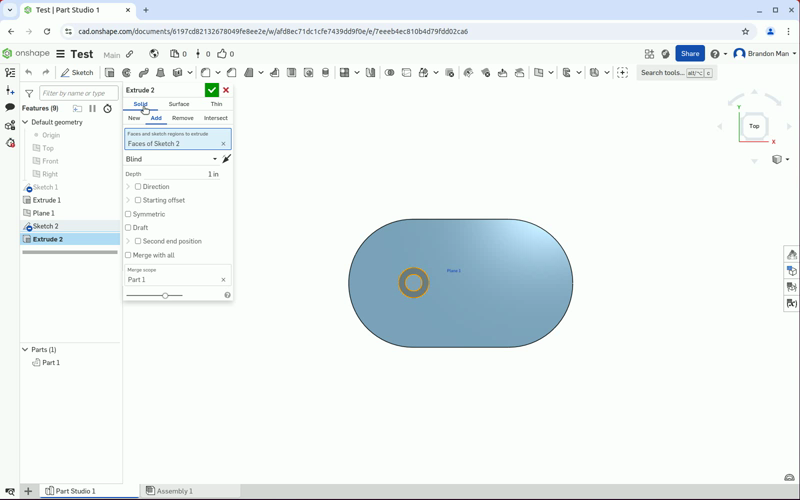
click(143, 106)
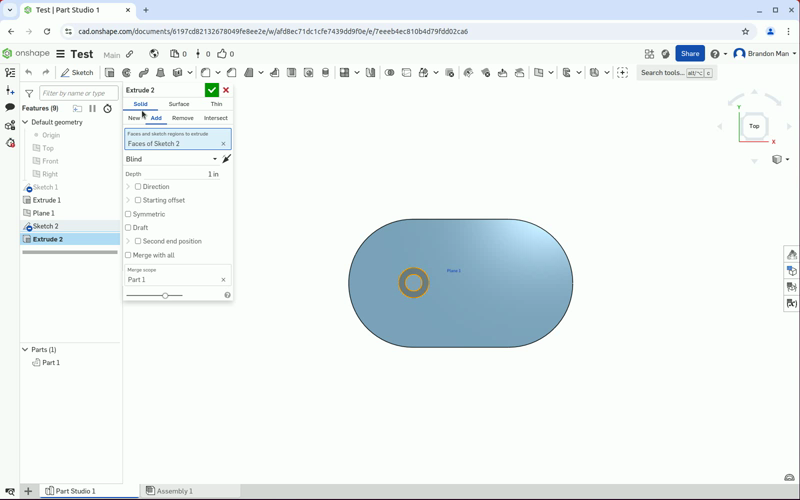
mouse_move(137, 120)
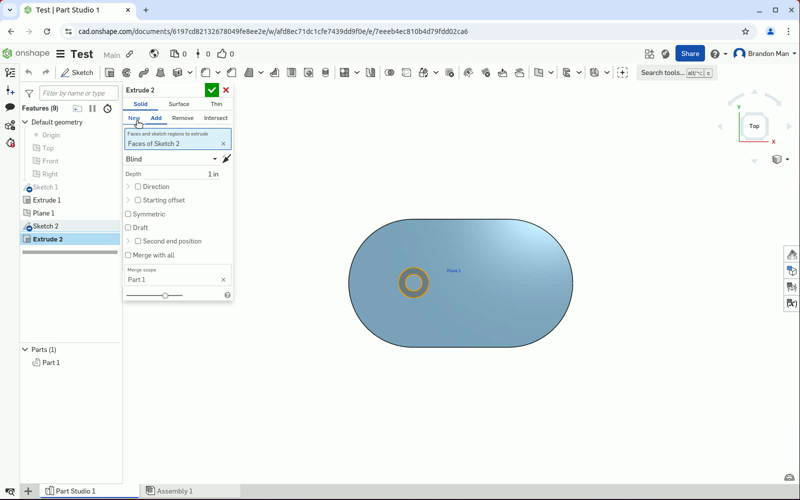
click(137, 120)
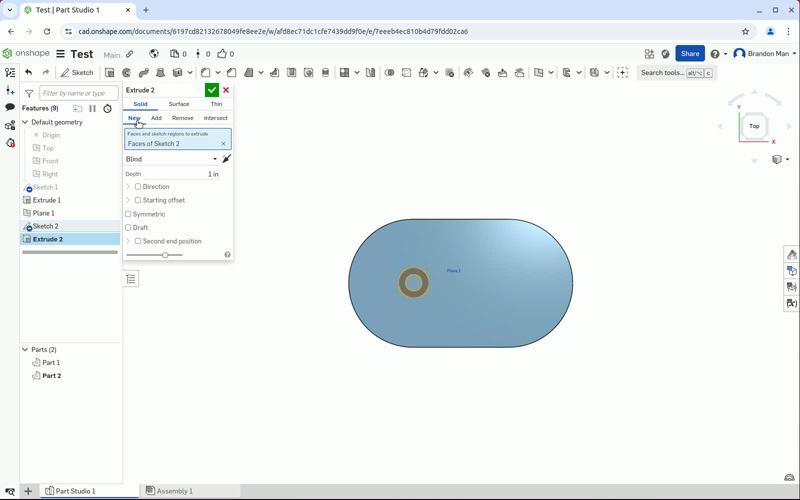
key(tab, 4)
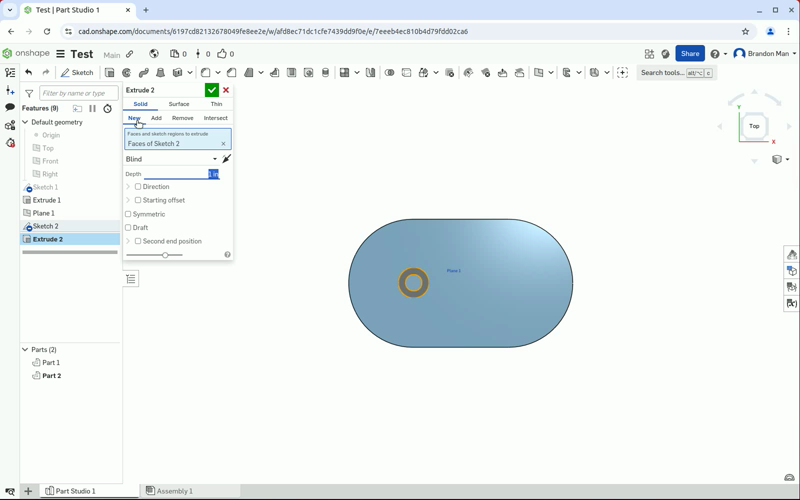
text(3.37)
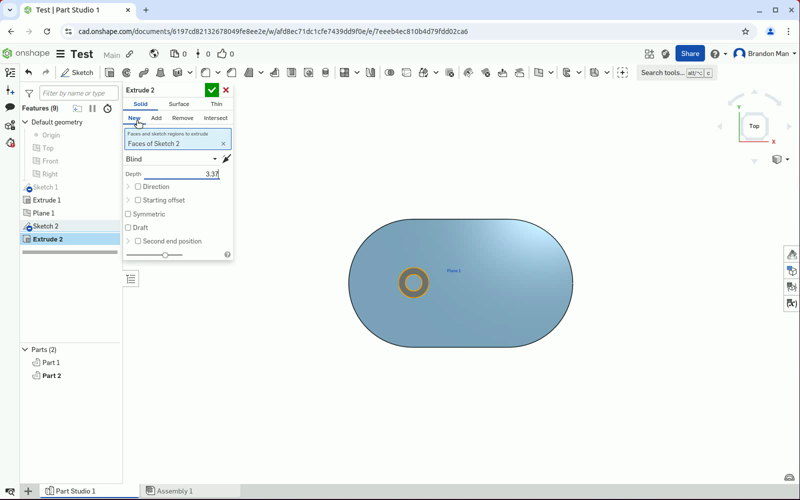
key(enter)
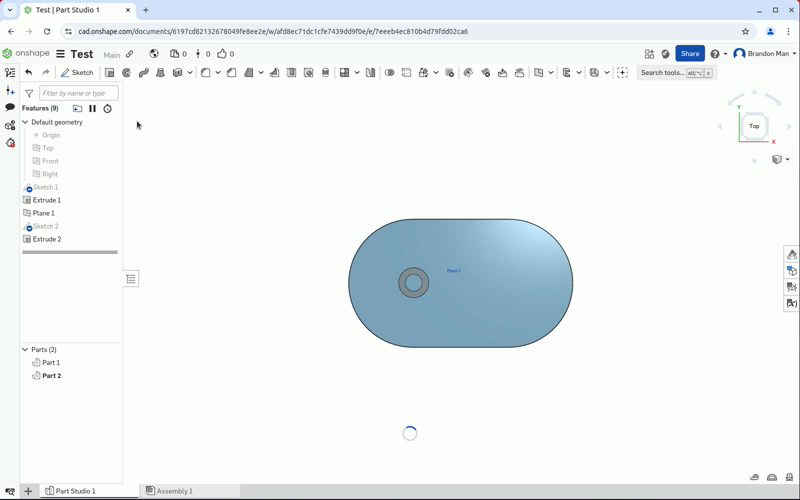
key(shift+h)
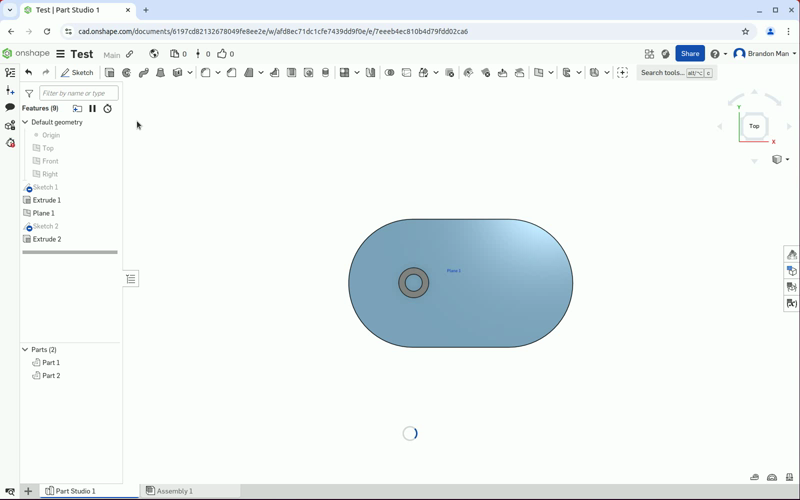
key(shift+h)
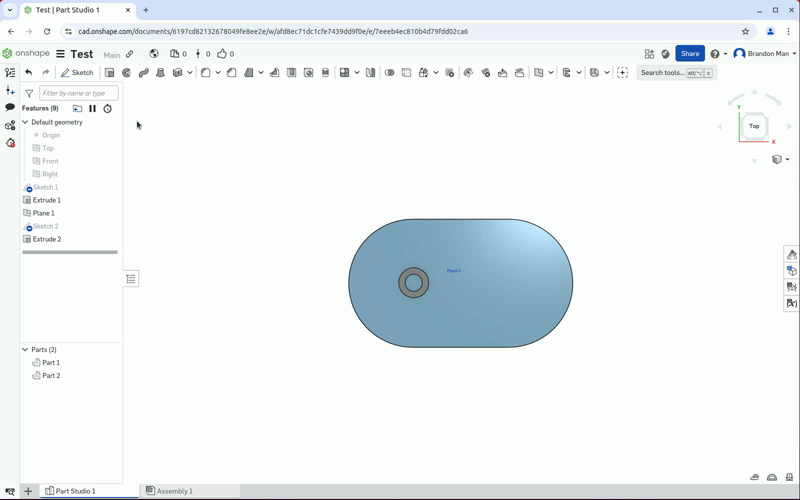
mouse_move(73, 189)
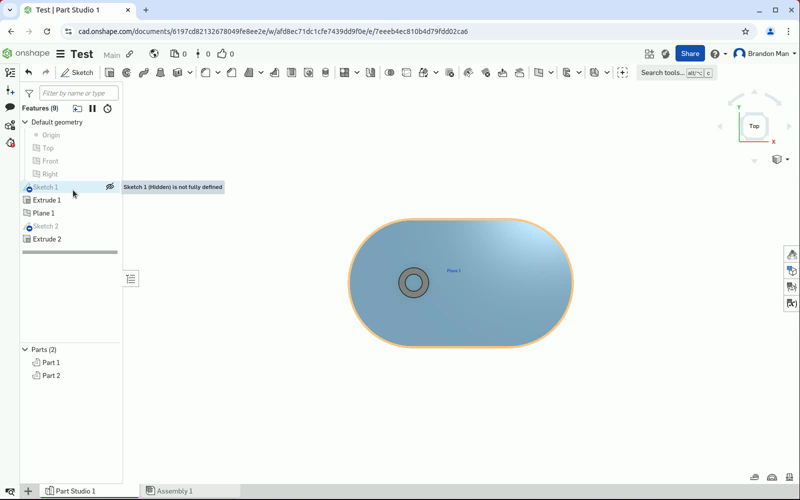
click(73, 189)
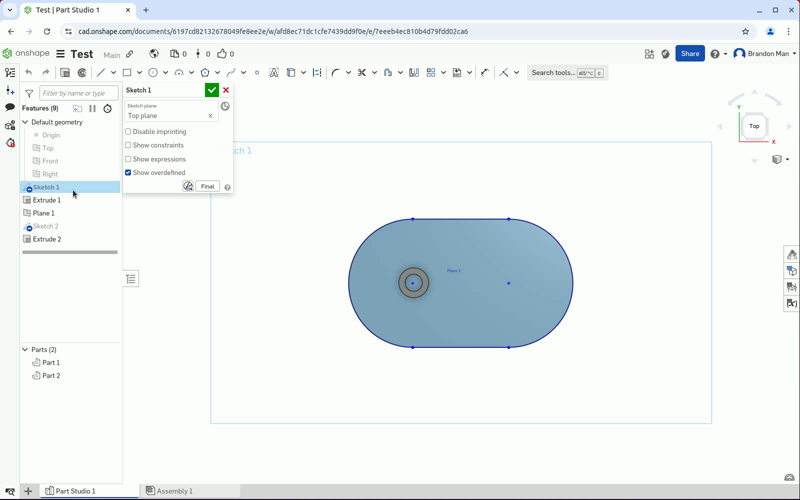
mouse_move(229, 92)
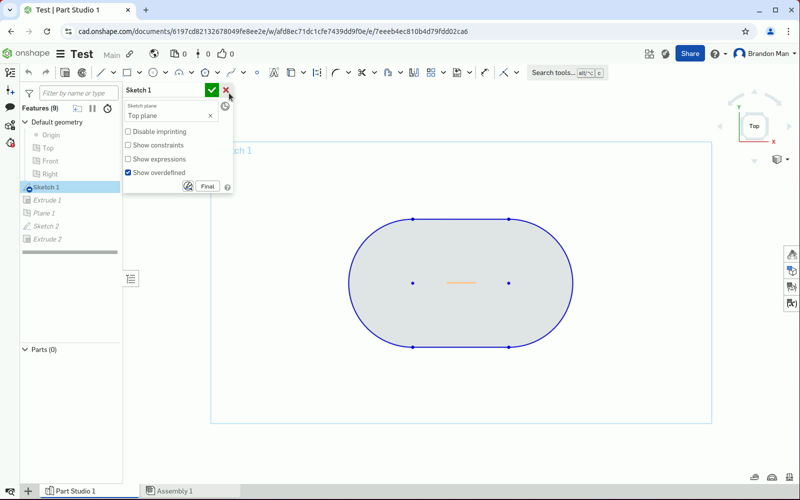
click(229, 92)
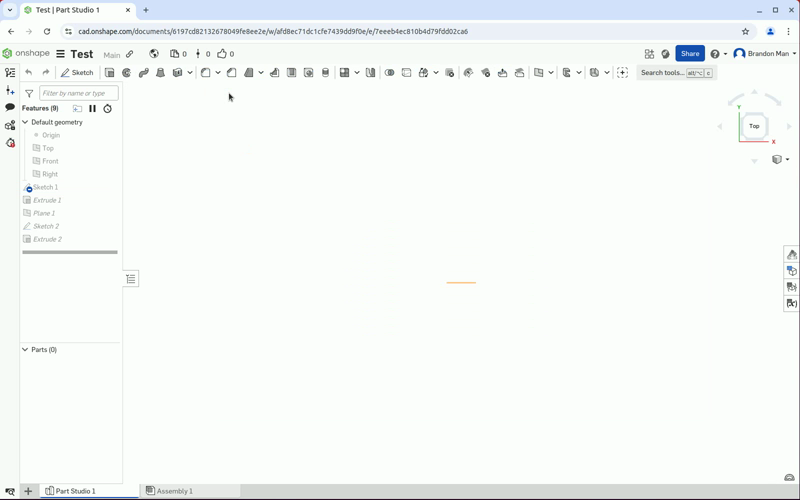
key(shift+s)
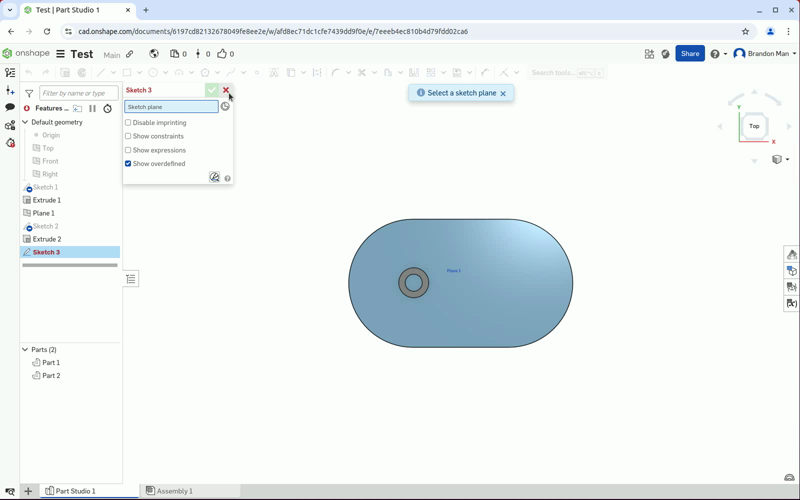
mouse_move(73, 215)
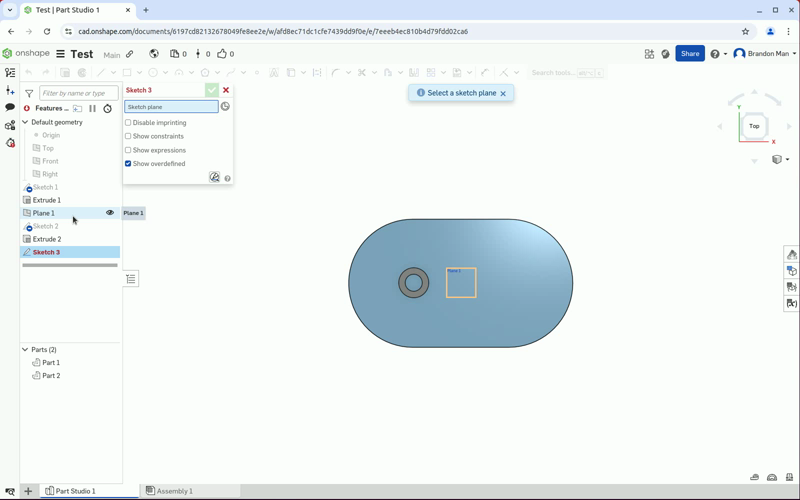
click(73, 215)
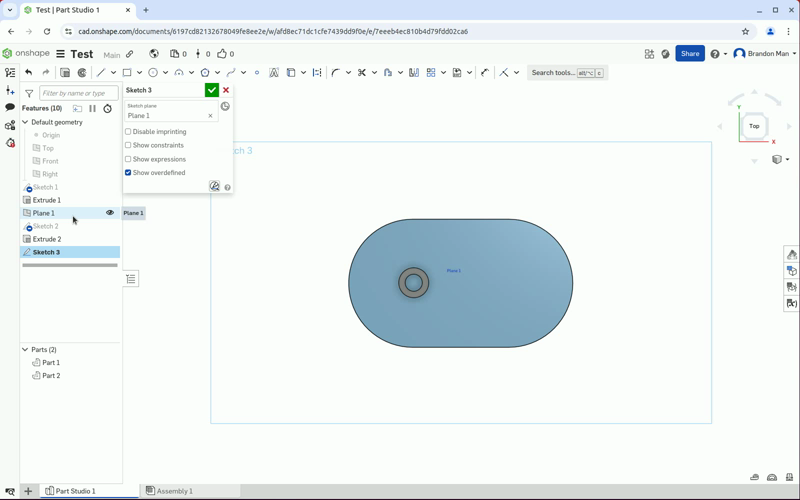
mouse_move(73, 352)
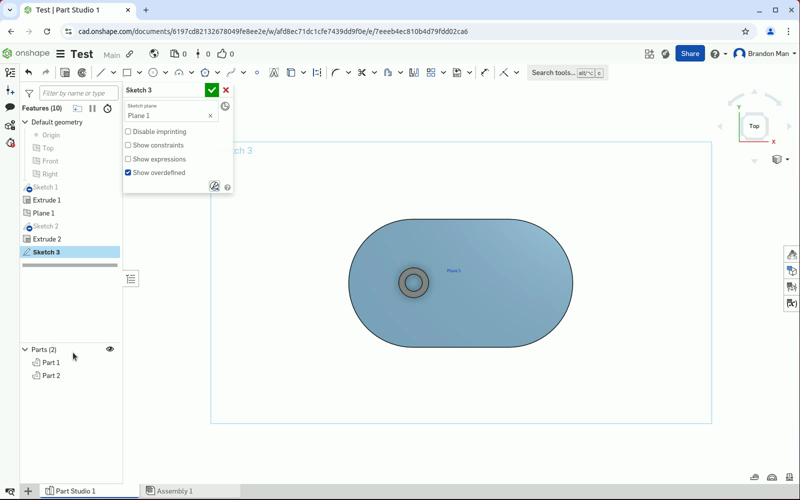
key(y)
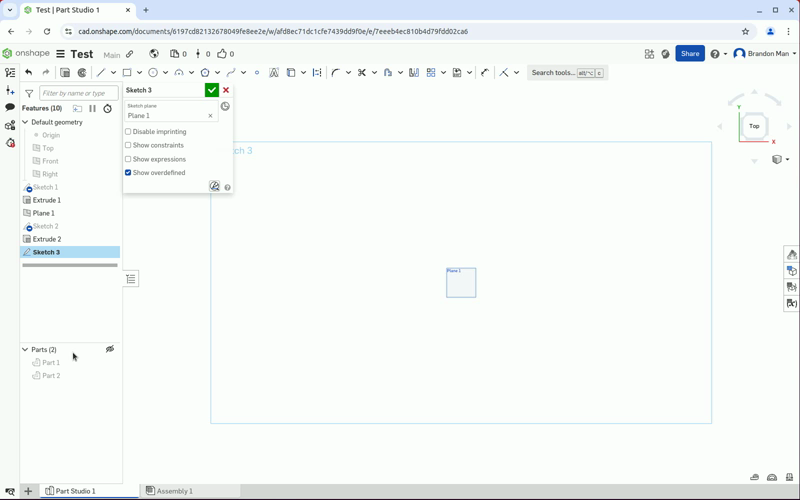
key(c)
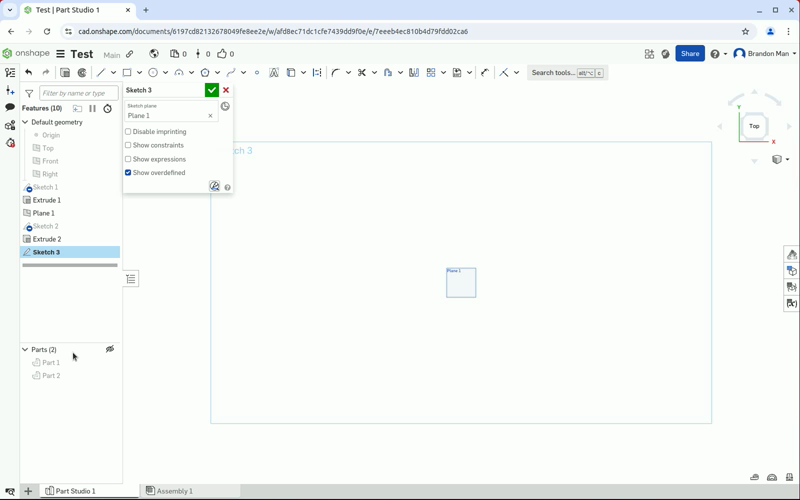
key_down(shift)
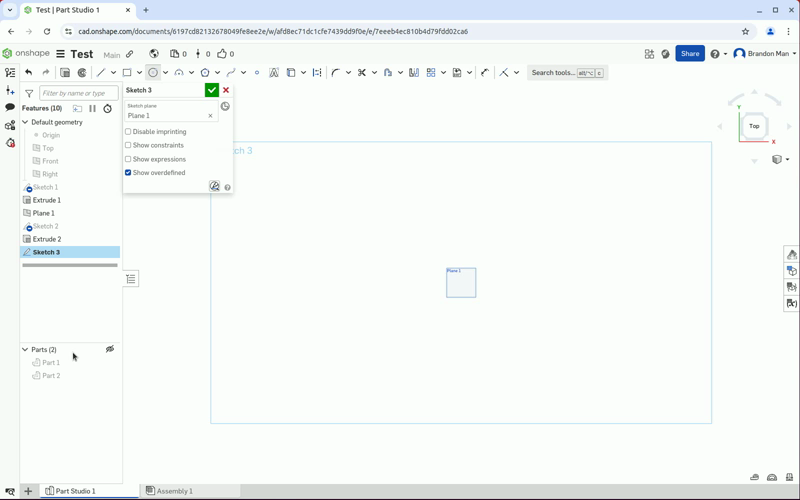
mouse_move(510, 282)
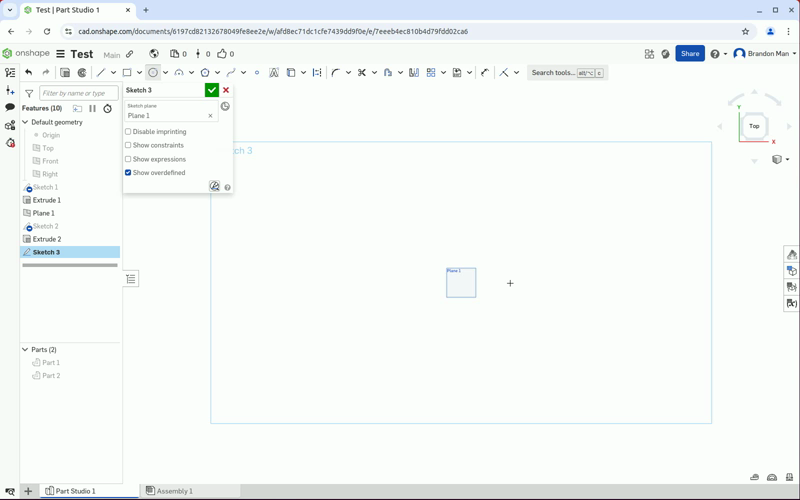
click(510, 282)
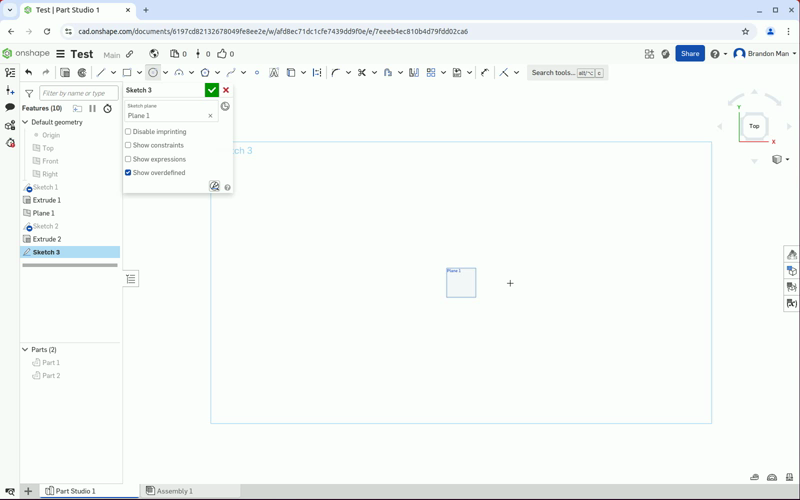
key_up(shift)
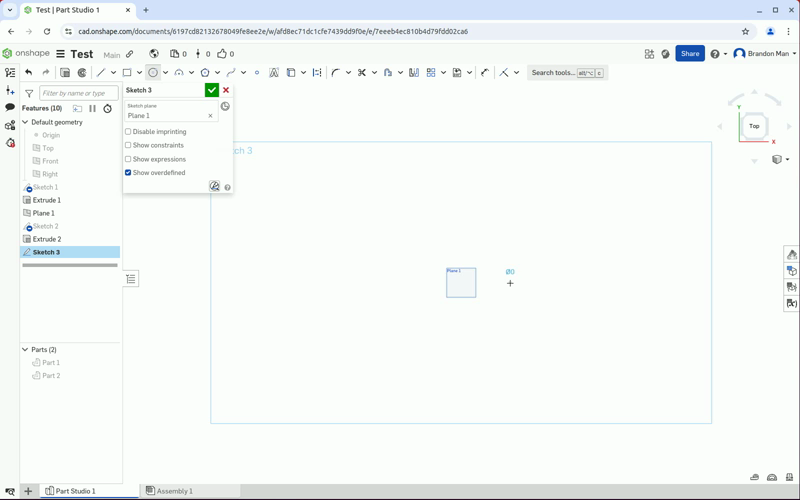
mouse_move(525, 282)
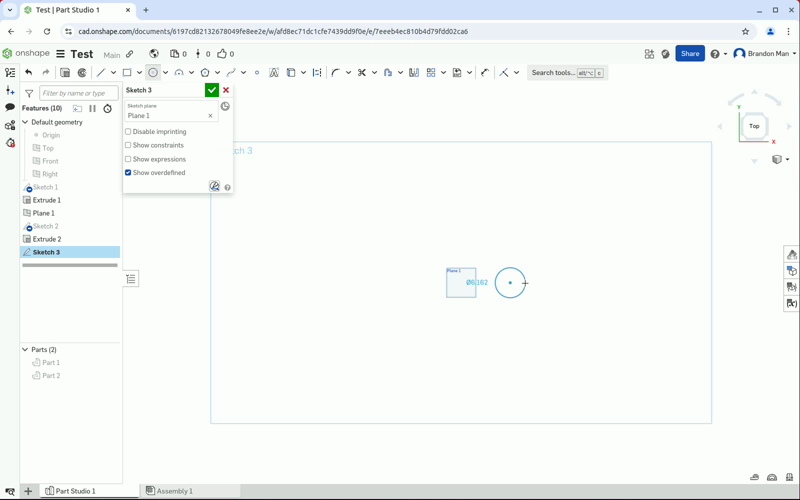
click(525, 282)
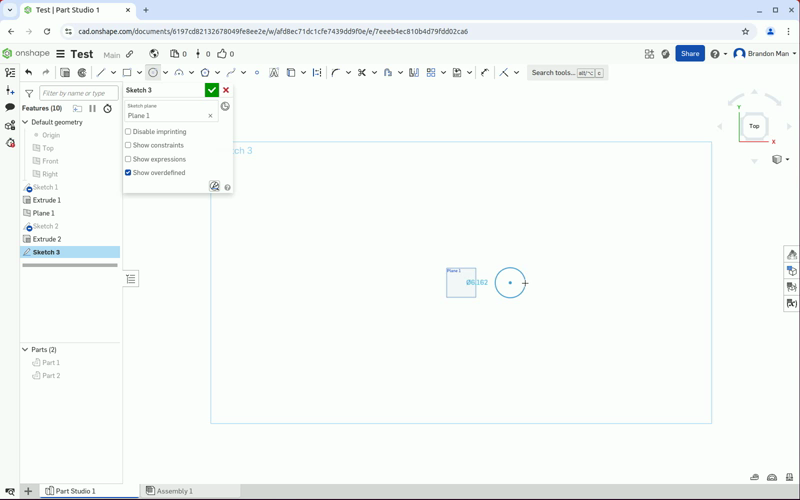
key(esc)
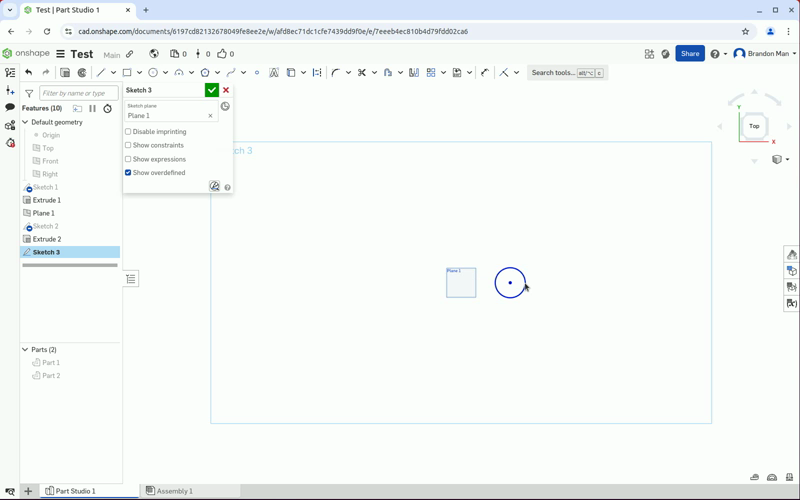
key(c)
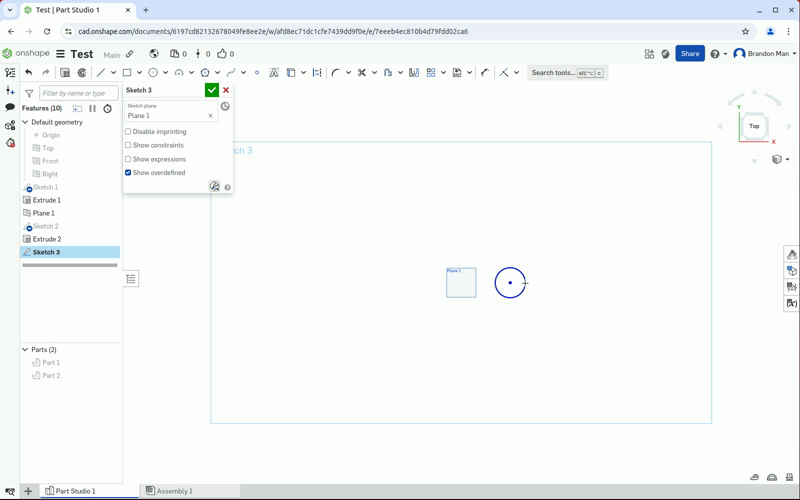
key_down(shift)
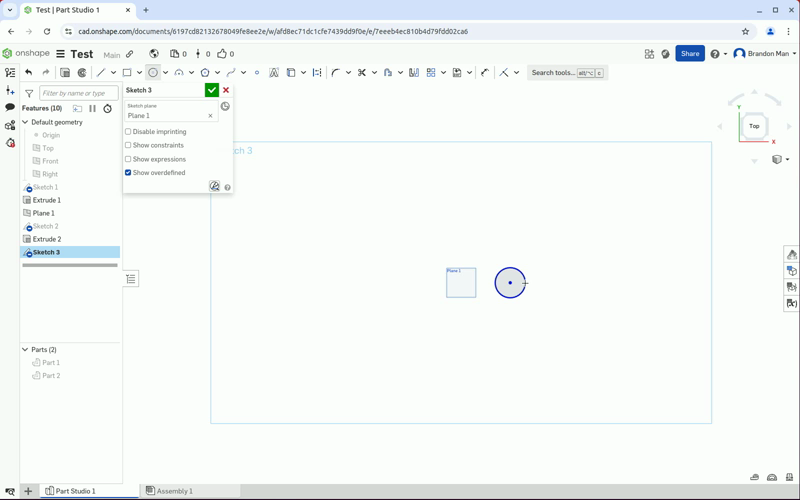
mouse_move(510, 282)
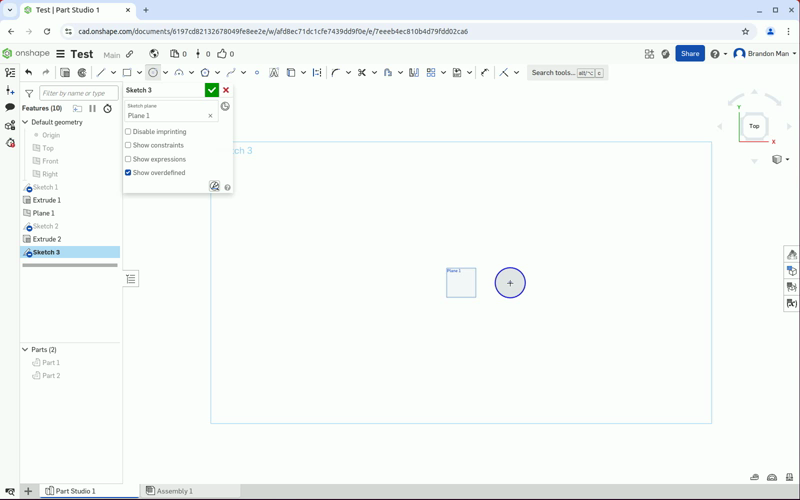
click(510, 282)
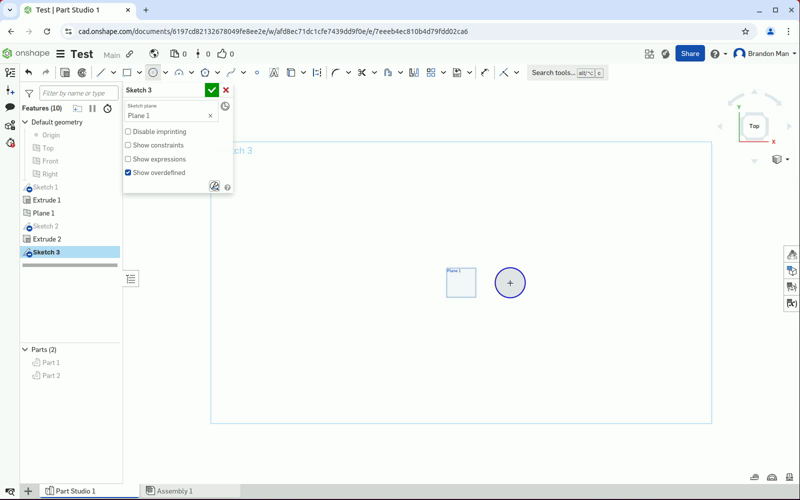
key_up(shift)
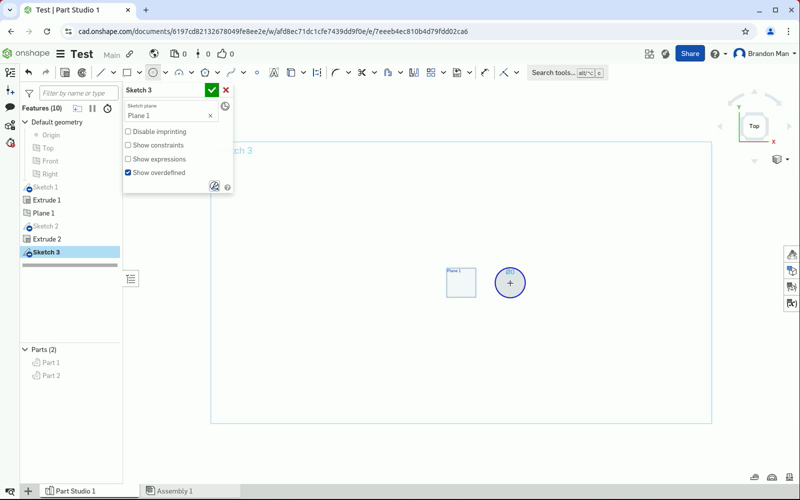
mouse_move(518, 282)
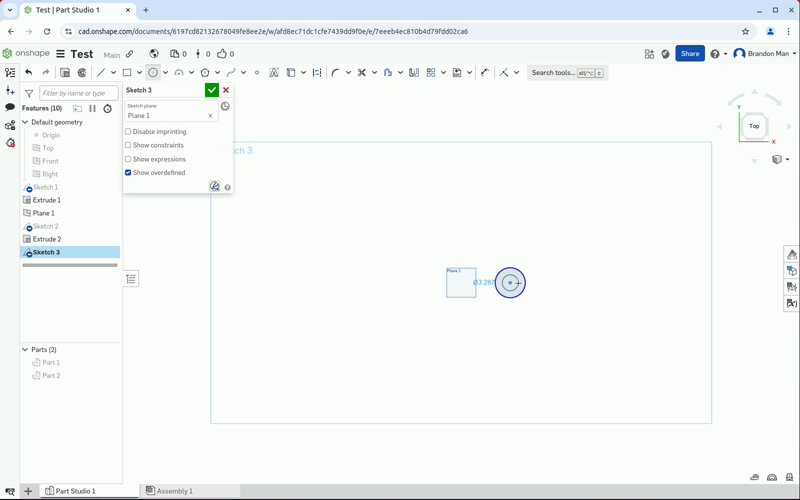
click(518, 282)
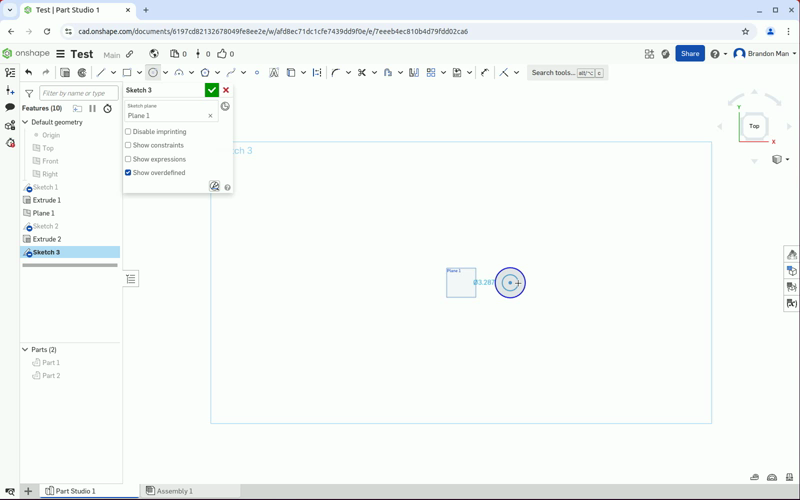
key(esc)
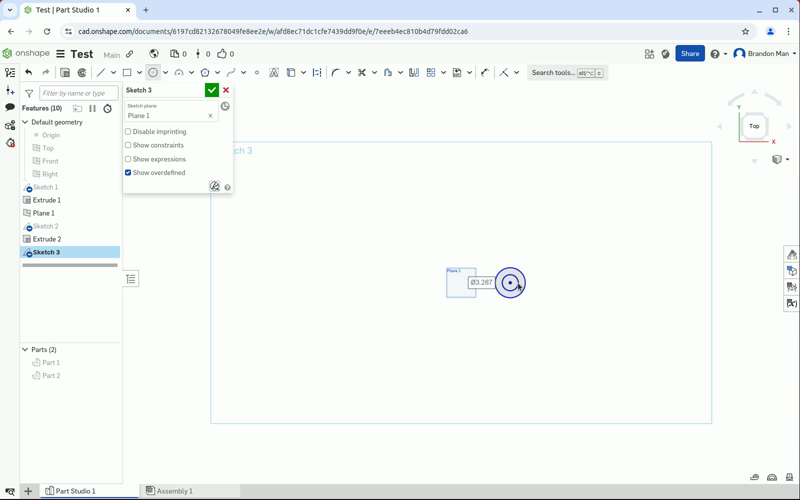
mouse_move(506, 291)
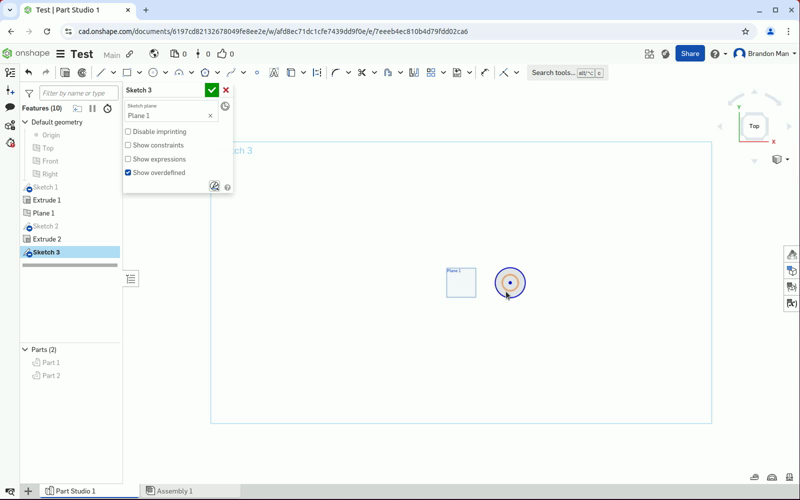
scroll(6)
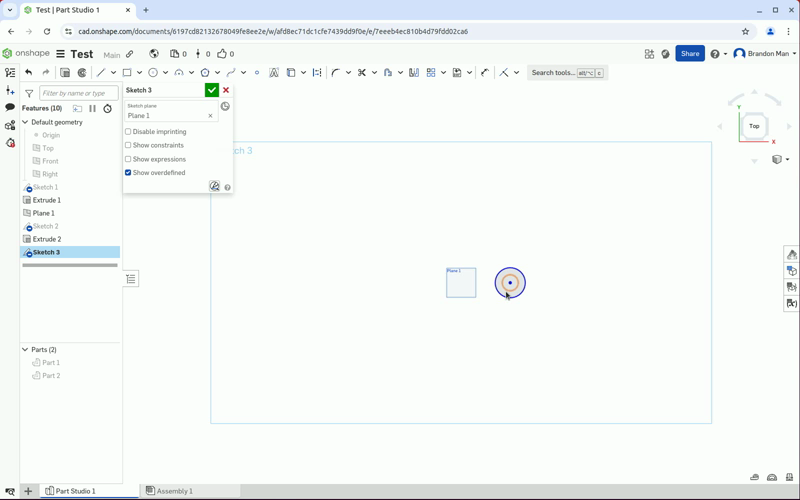
scroll(6)
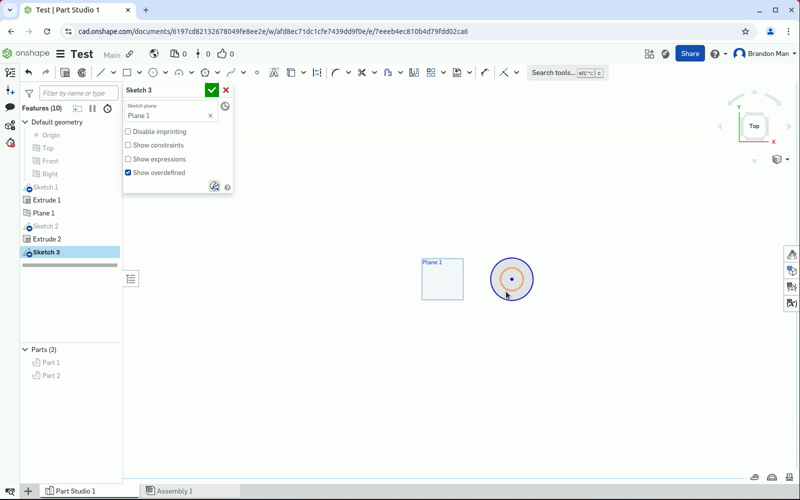
scroll(6)
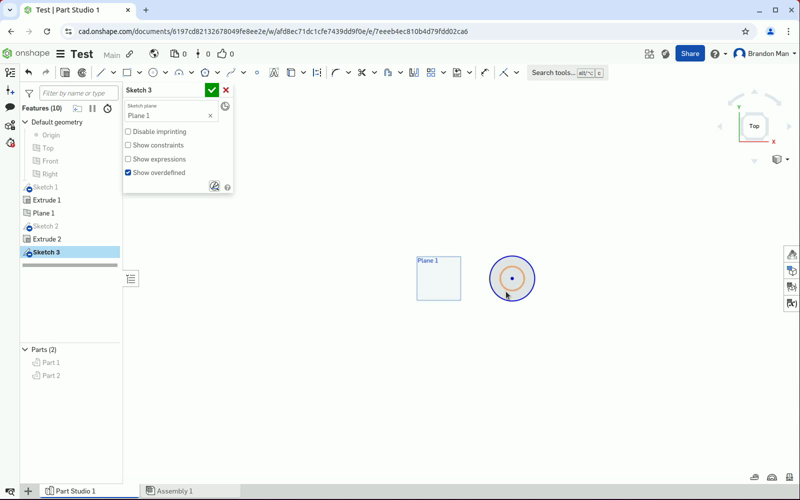
scroll(6)
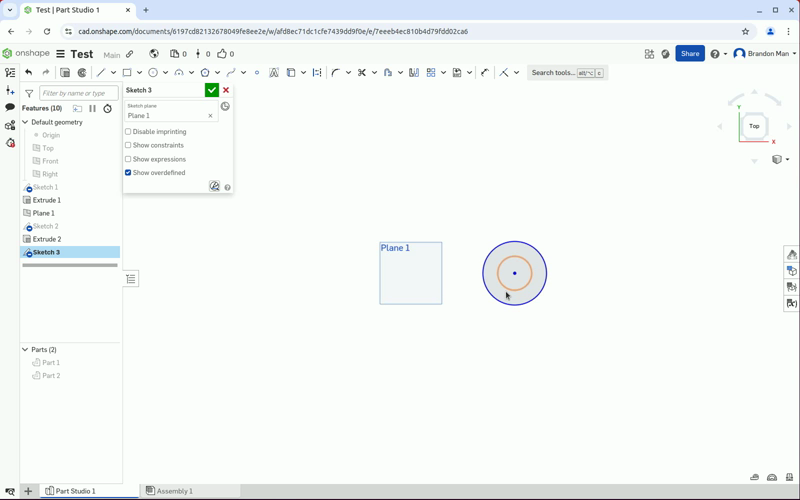
scroll(6)
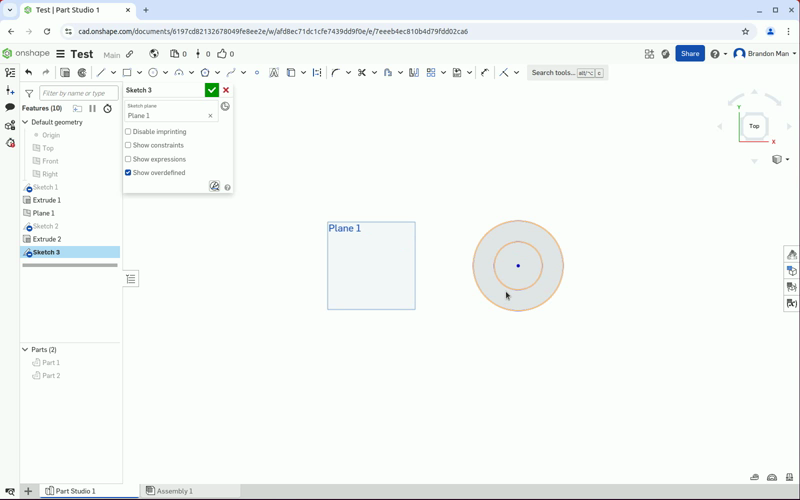
scroll(6)
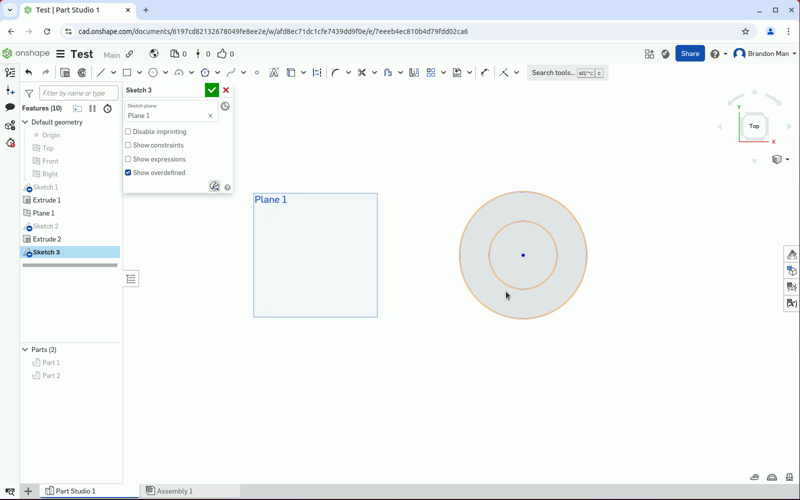
scroll(6)
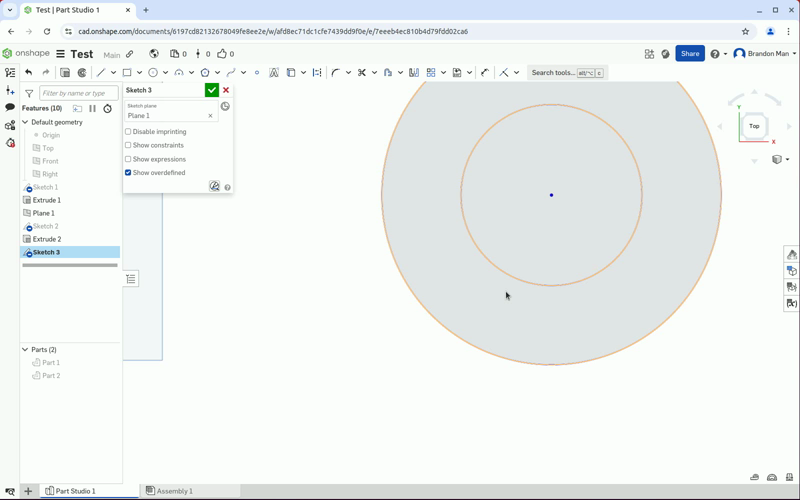
click(506, 291)
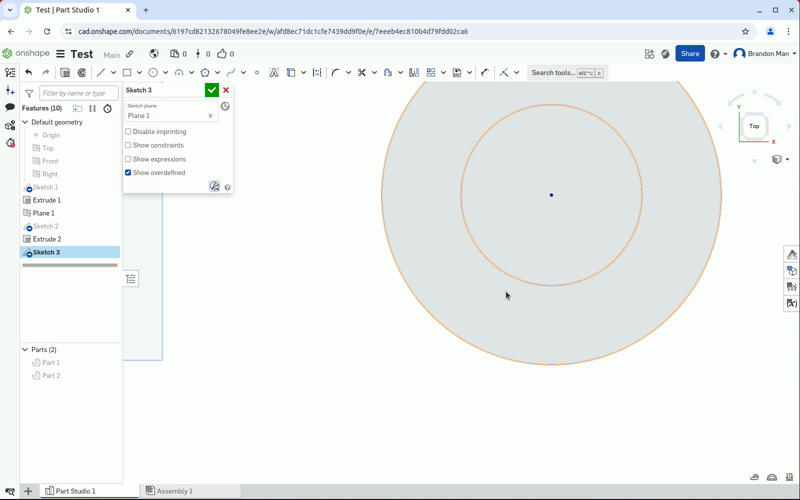
scroll(-6)
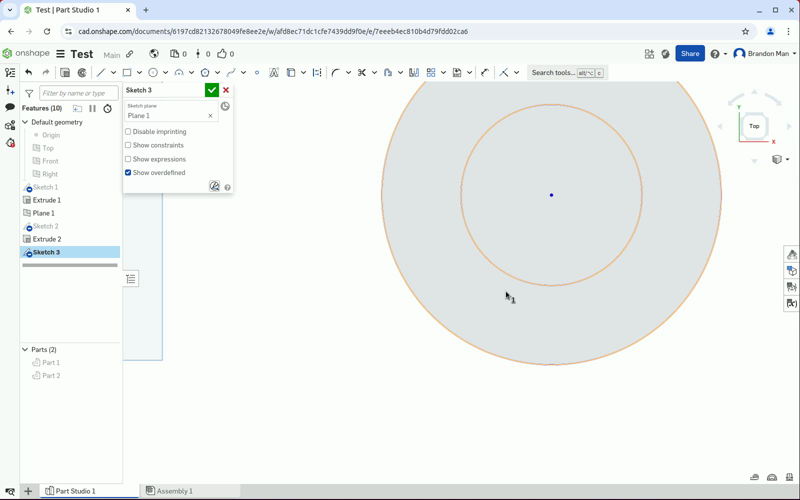
scroll(-6)
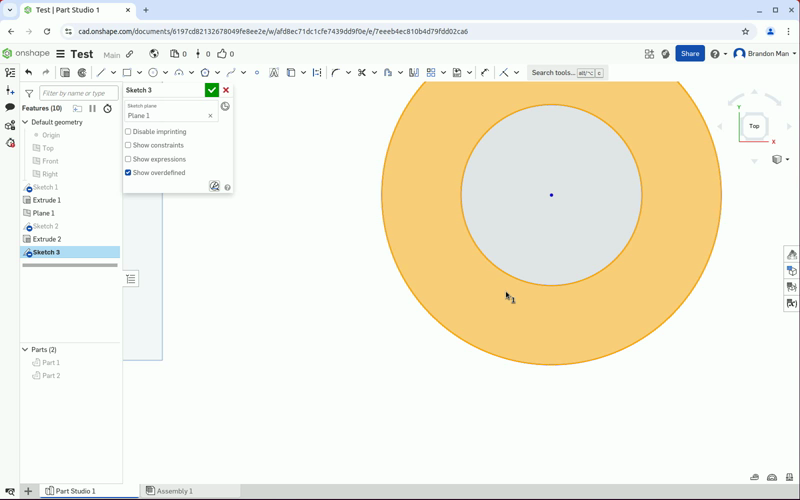
scroll(-6)
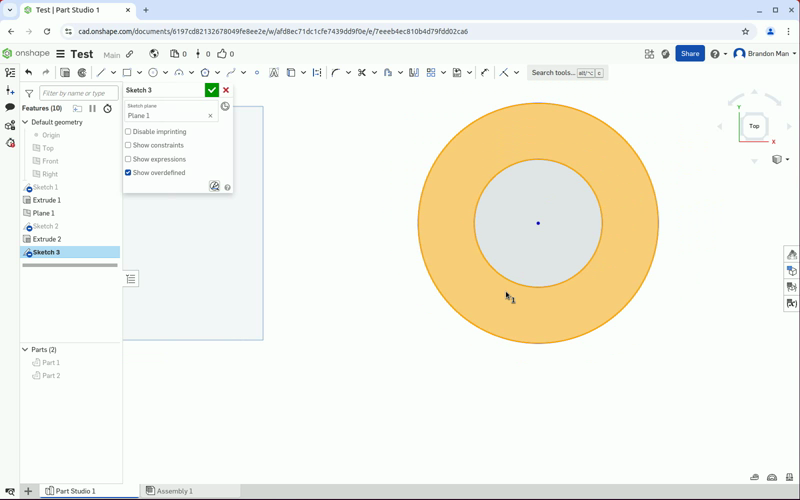
scroll(-6)
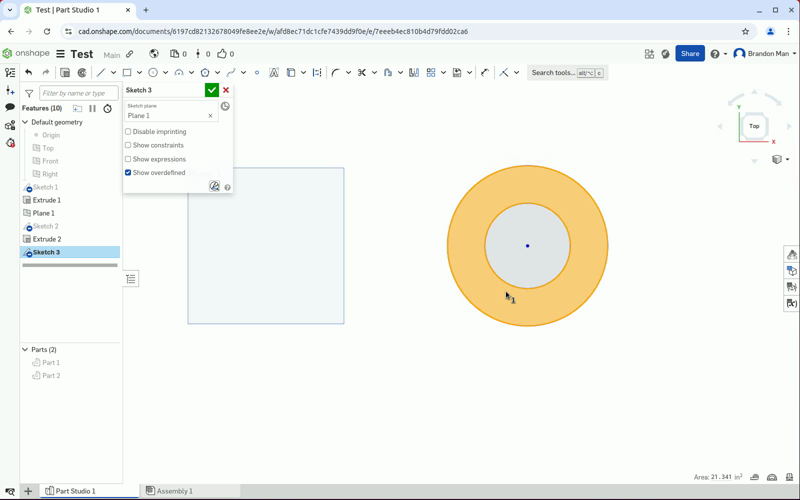
scroll(-6)
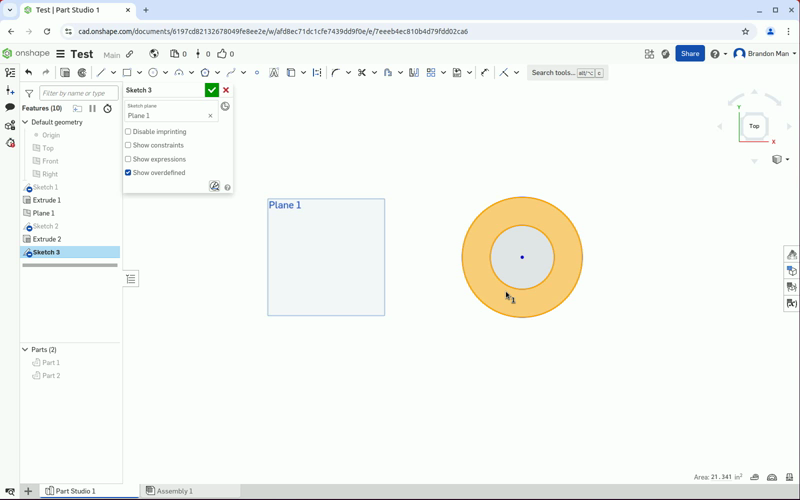
scroll(-6)
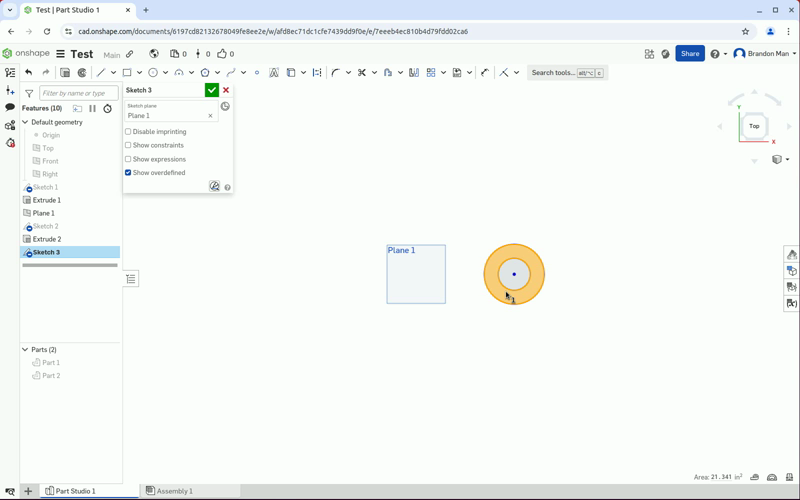
scroll(-6)
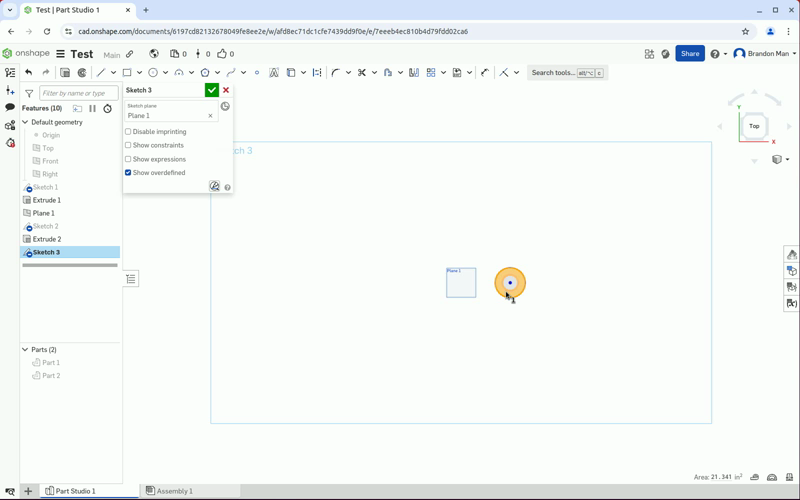
mouse_move(73, 352)
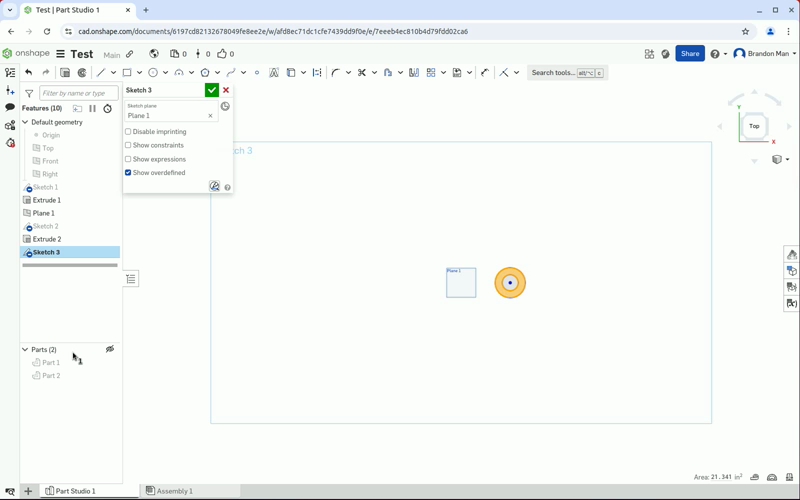
key(shift+y)
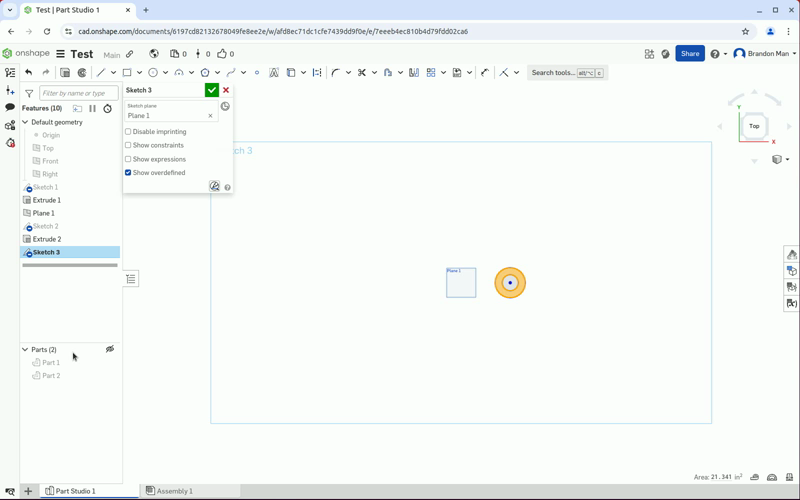
key(shift+e)
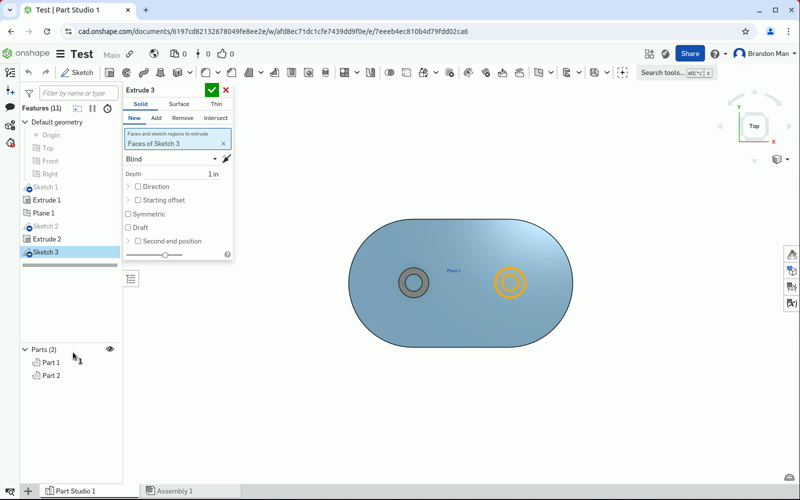
mouse_move(143, 106)
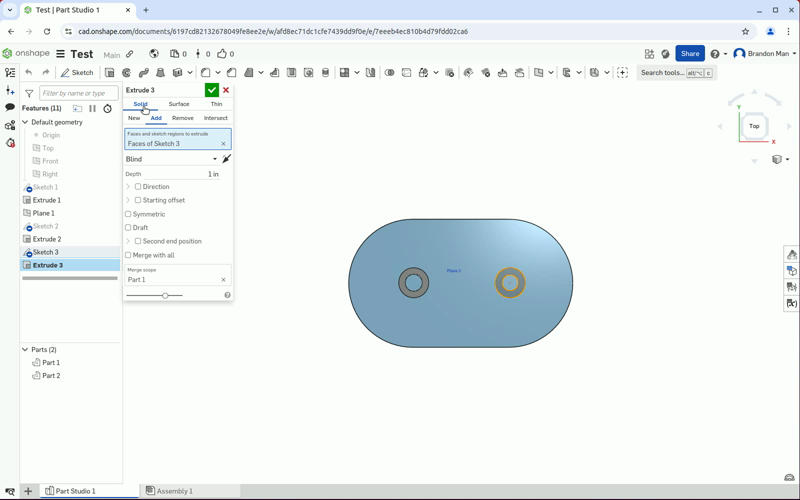
click(143, 106)
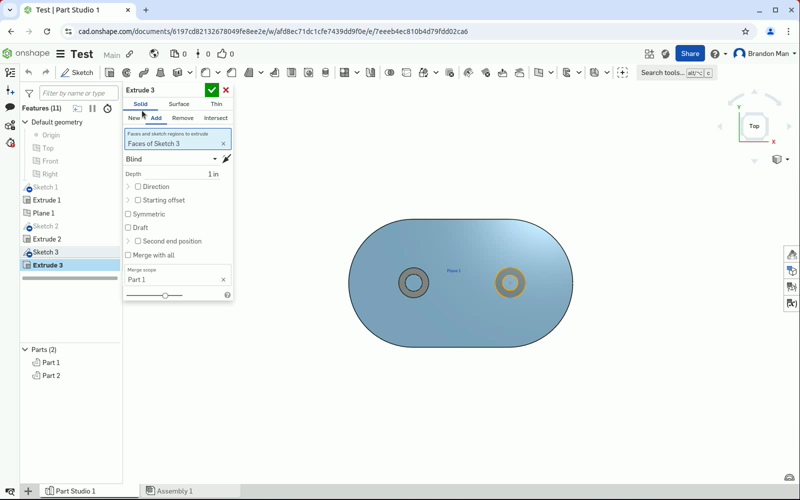
mouse_move(137, 120)
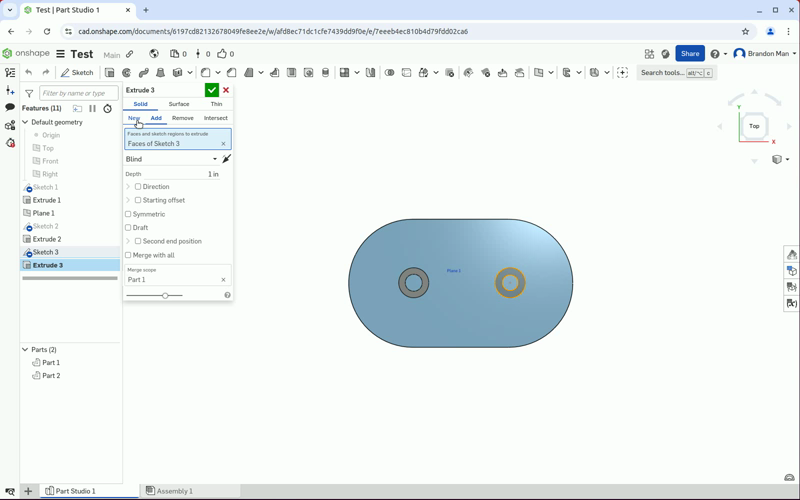
click(137, 120)
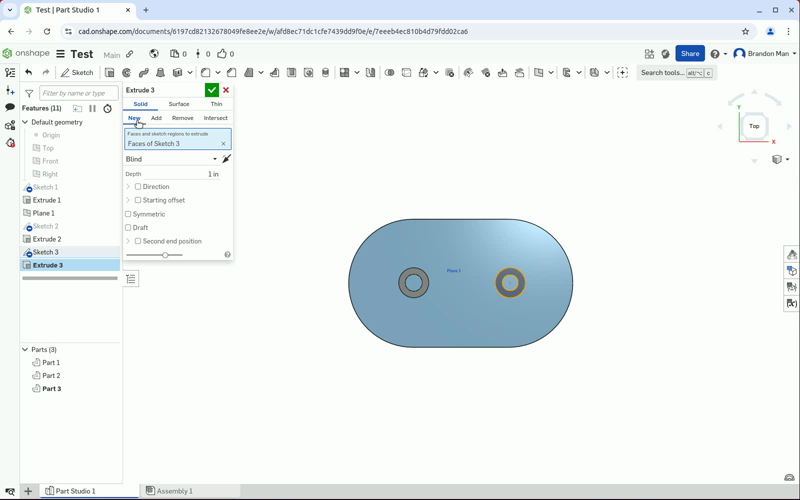
key(tab, 4)
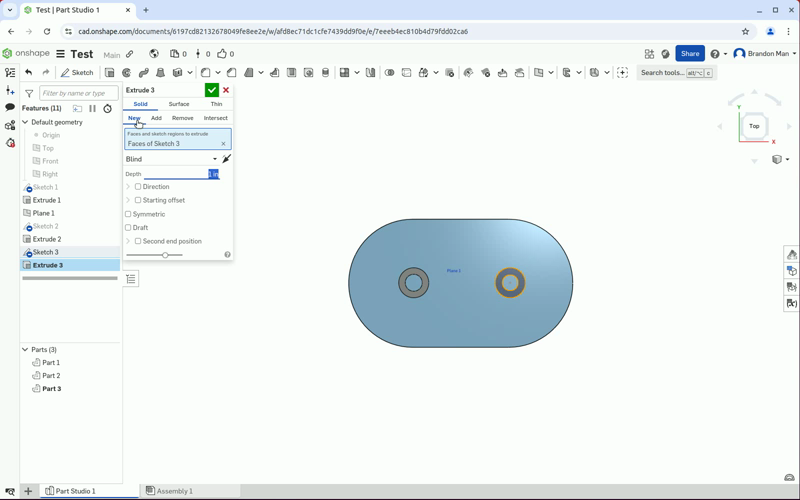
text(3.37)
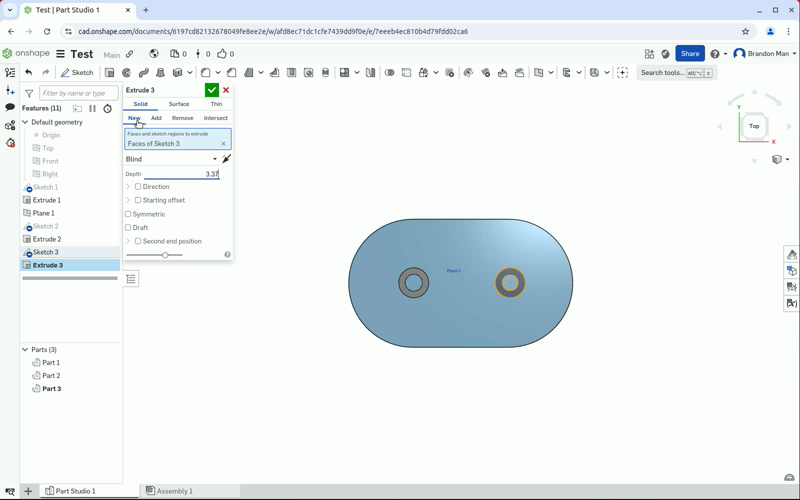
key(enter)
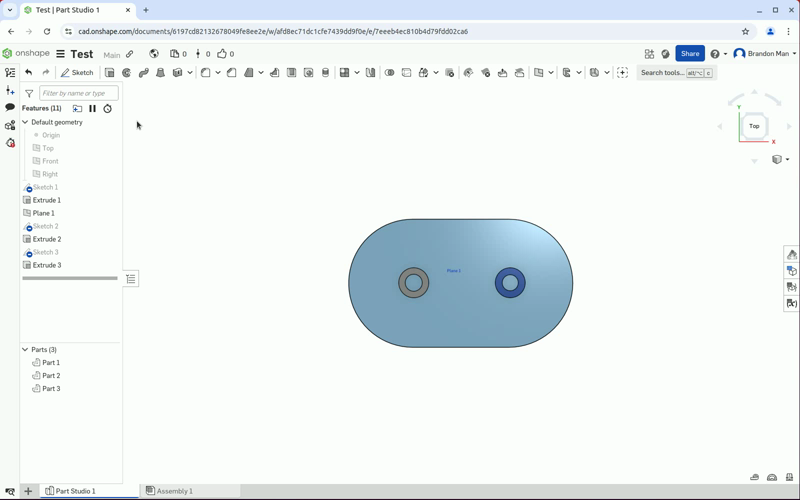
key(shift+h)
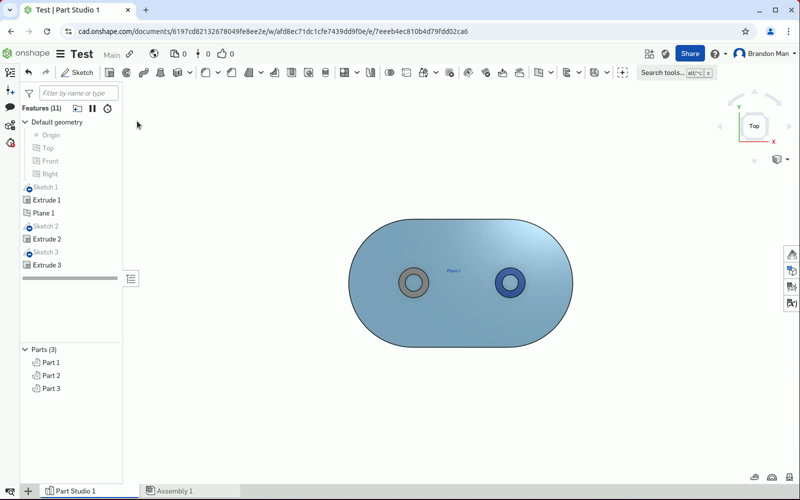
key(shift+h)
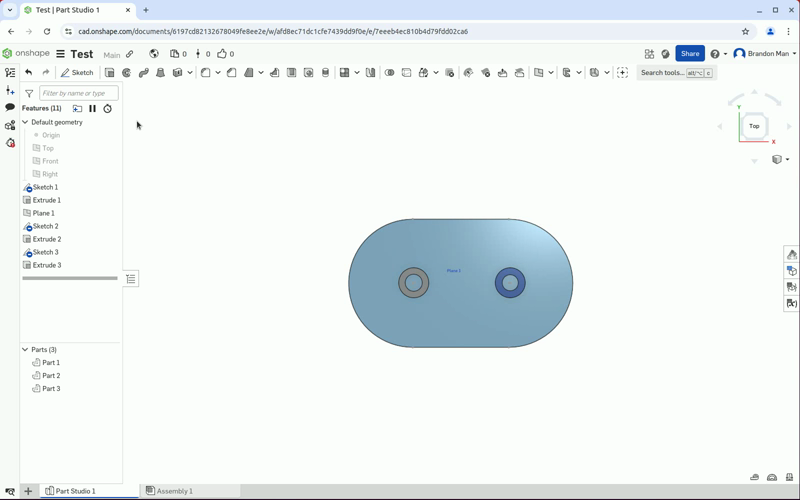
key(shift+7)
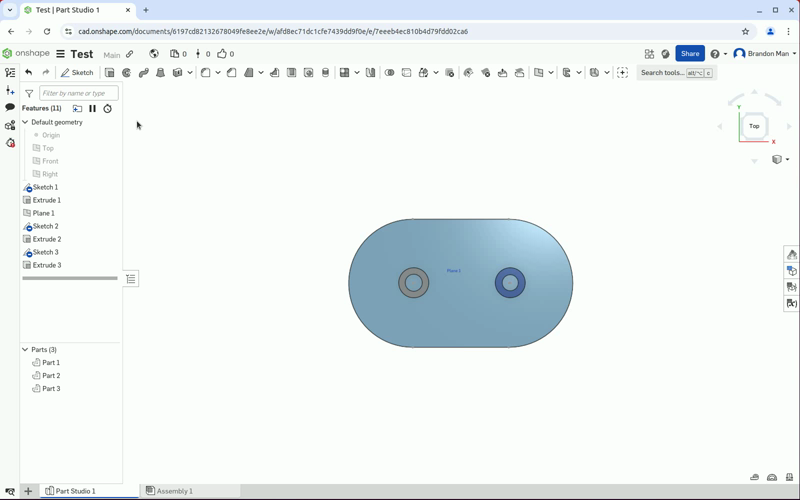
key(up, 3)
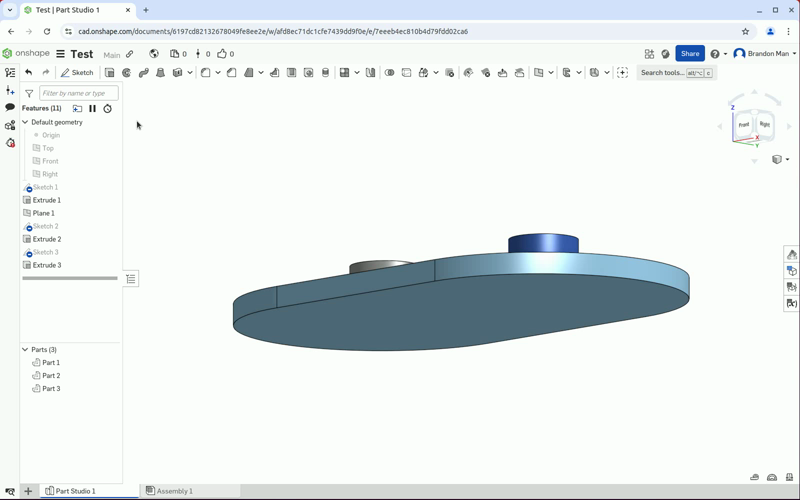
key(left, 3)
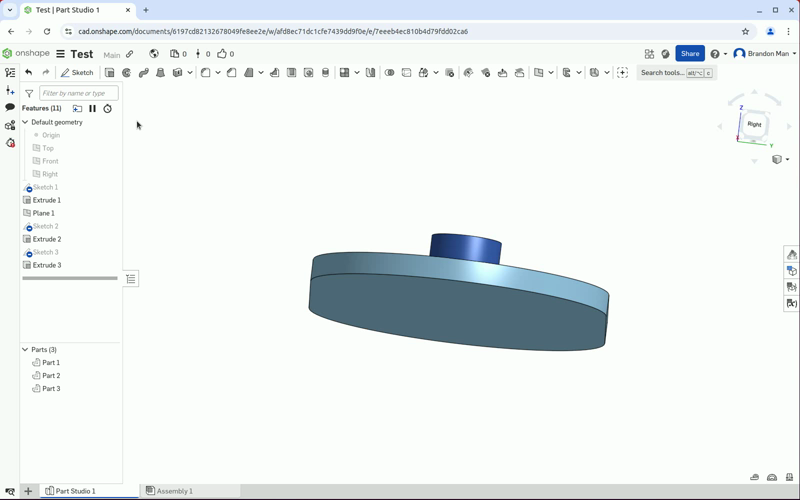
key(right, 3)
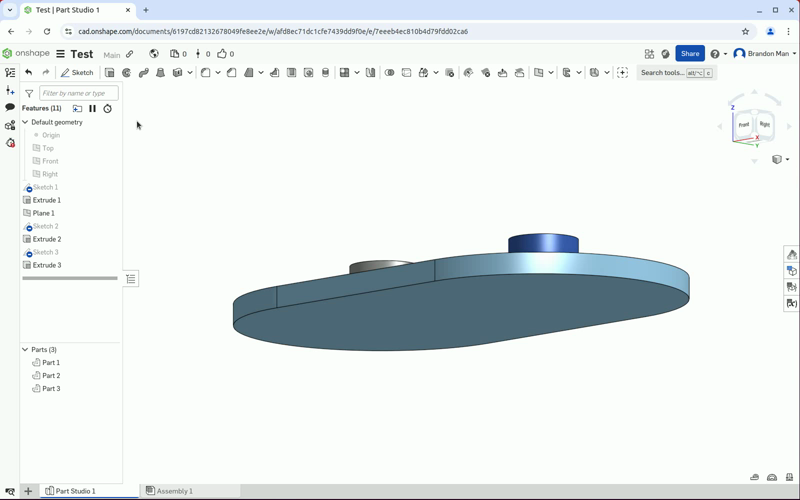
key(down, 3)
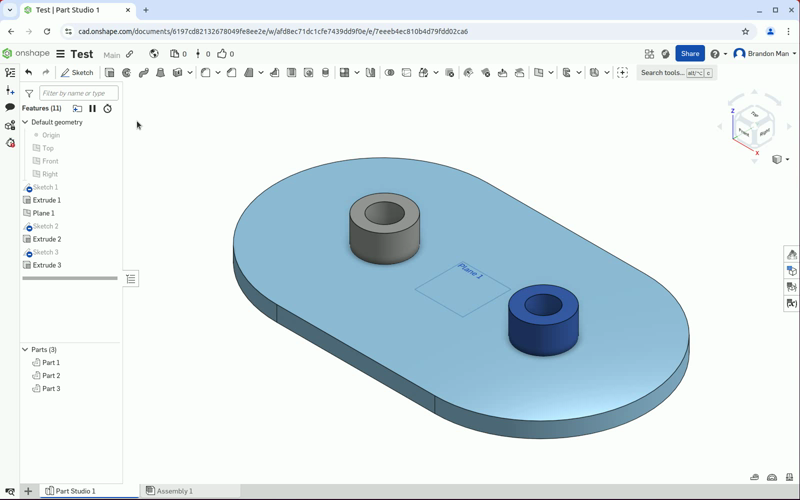
mouse_move(73, 189)
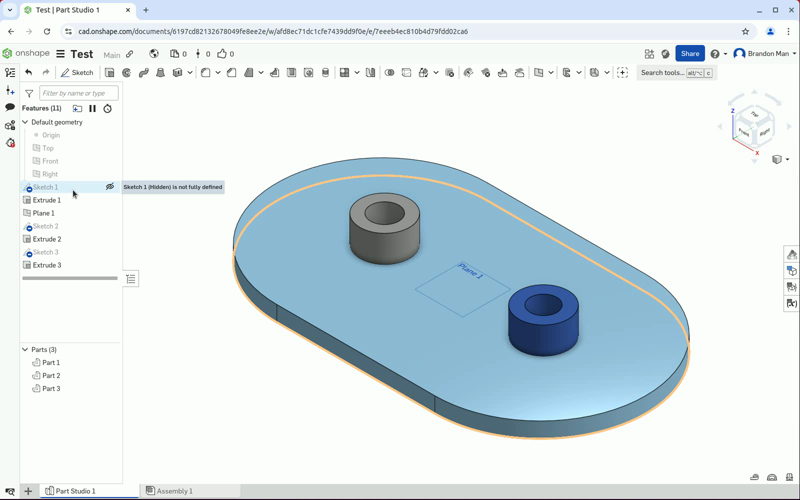
click(73, 189)